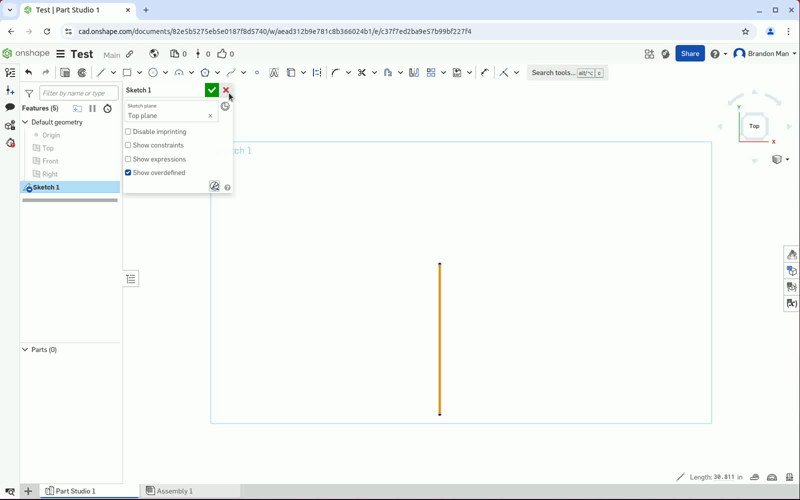
key(shift+h)
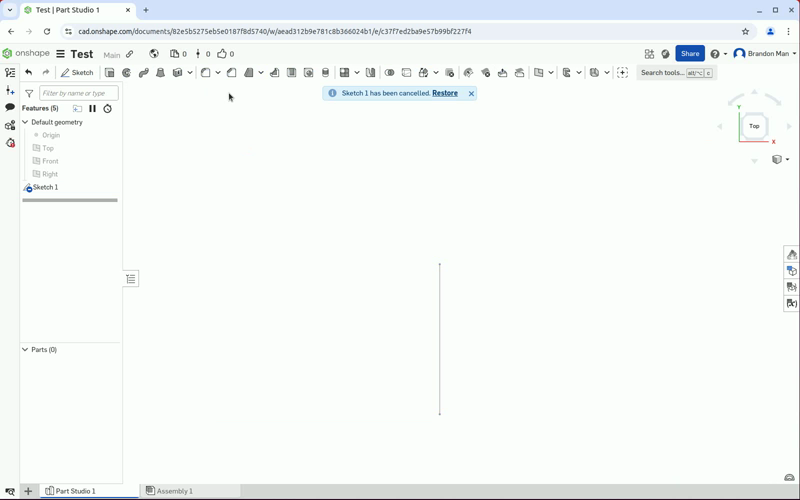
key(shift+s)
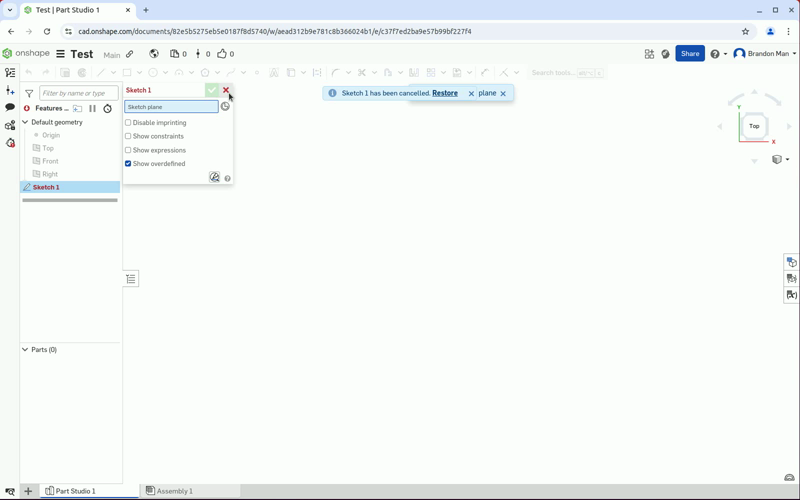
mouse_move(73, 150)
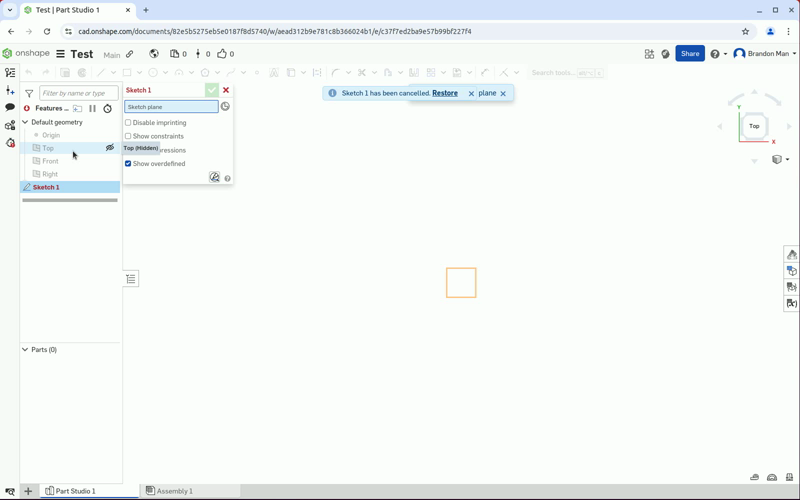
click(73, 150)
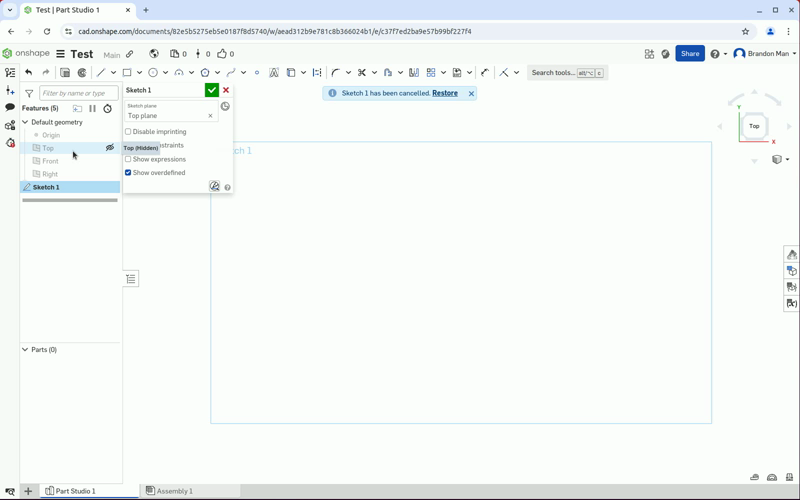
mouse_move(73, 352)
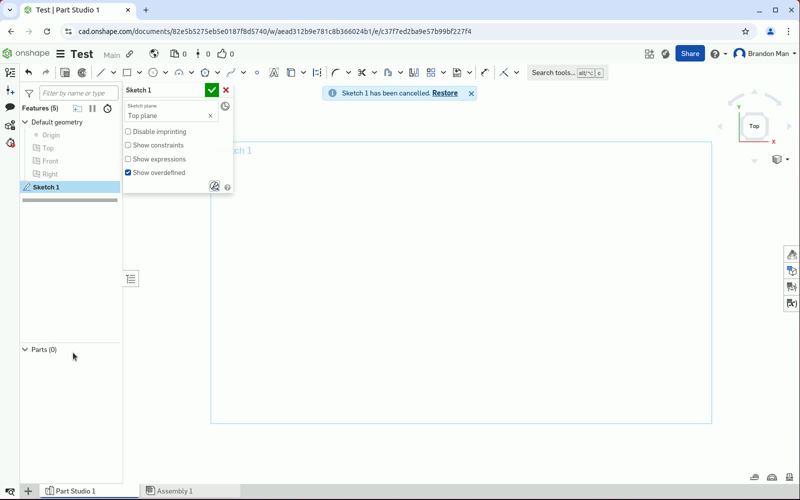
key(y)
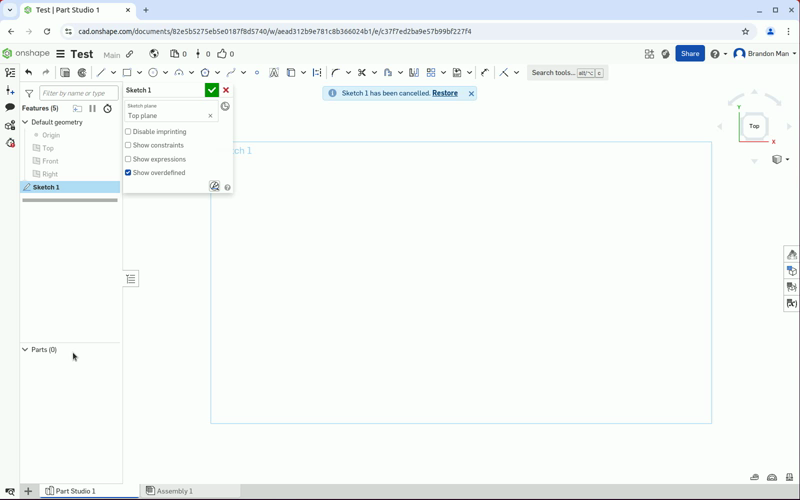
key(l)
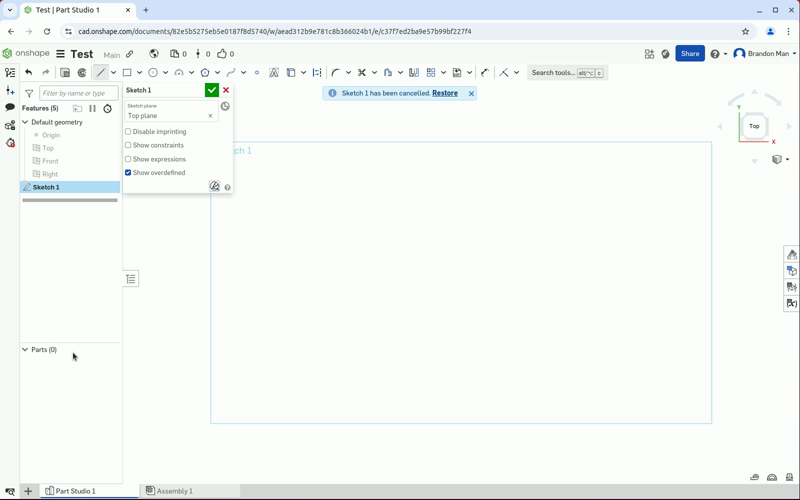
key_down(shift)
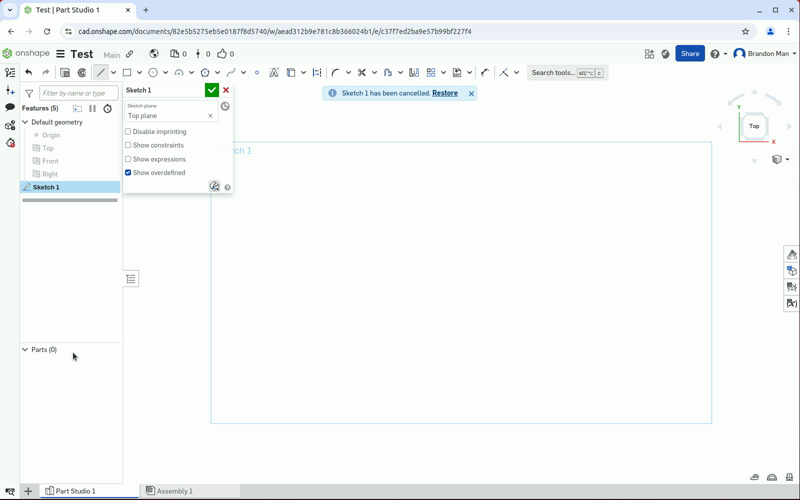
mouse_move(404, 395)
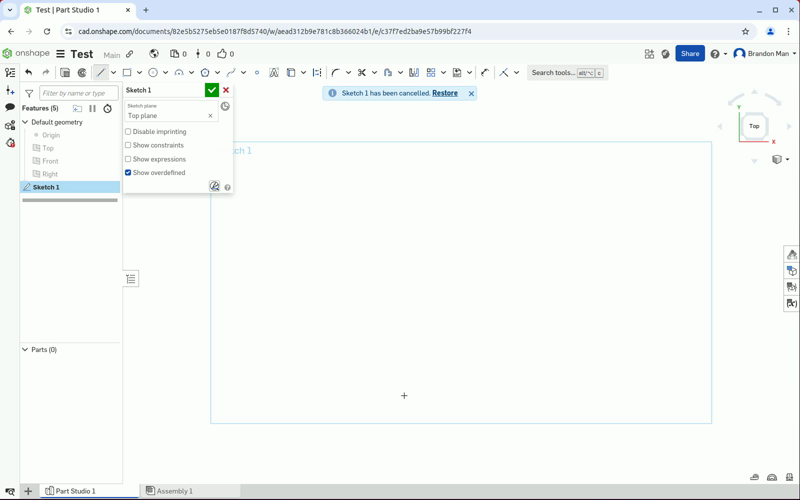
click(404, 395)
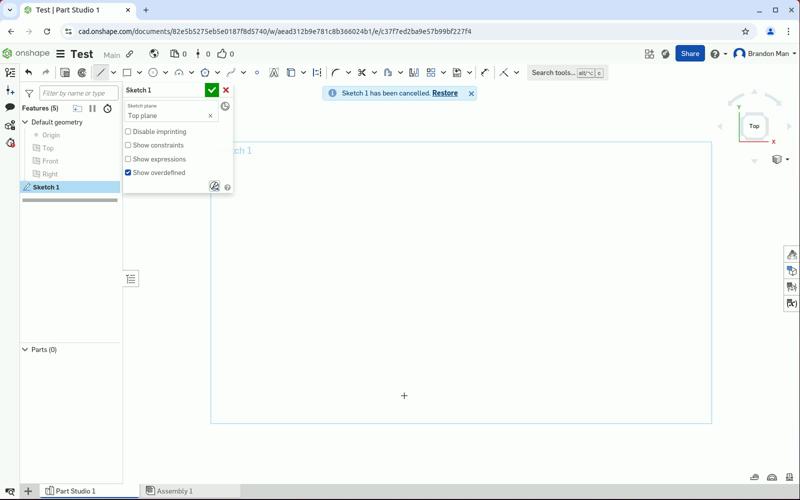
key_up(shift)
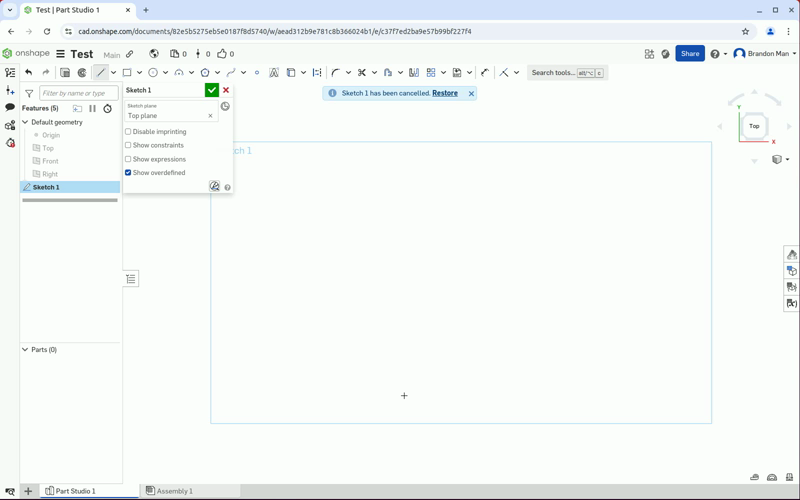
key_down(shift)
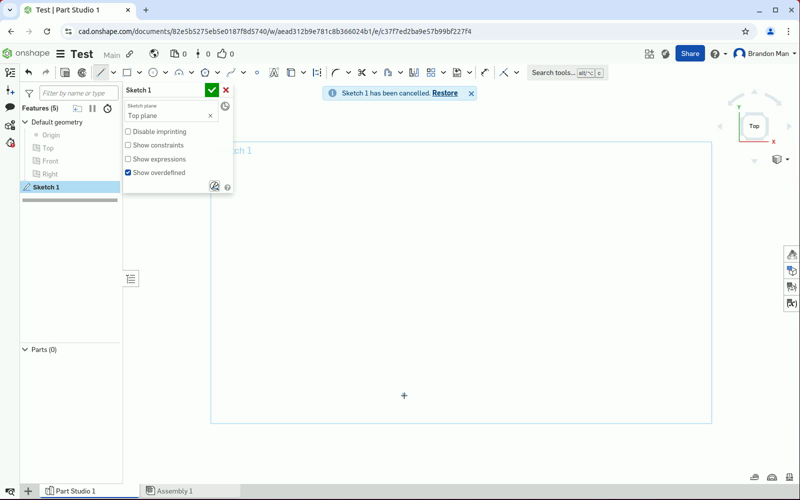
mouse_move(494, 395)
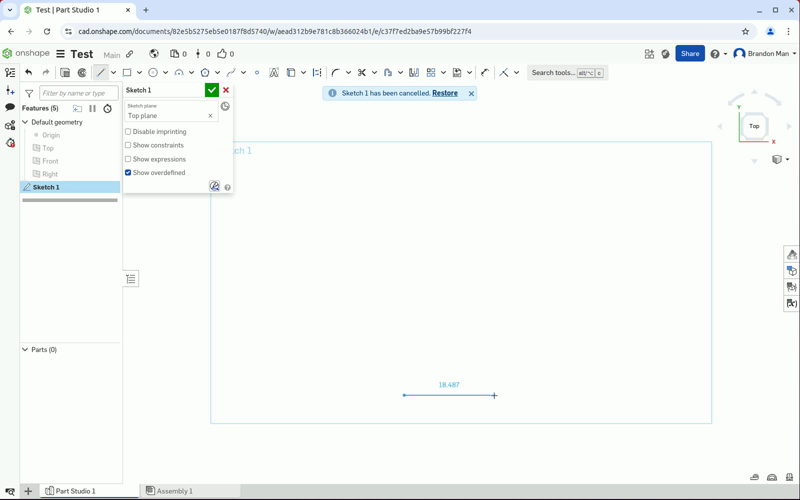
click(494, 395)
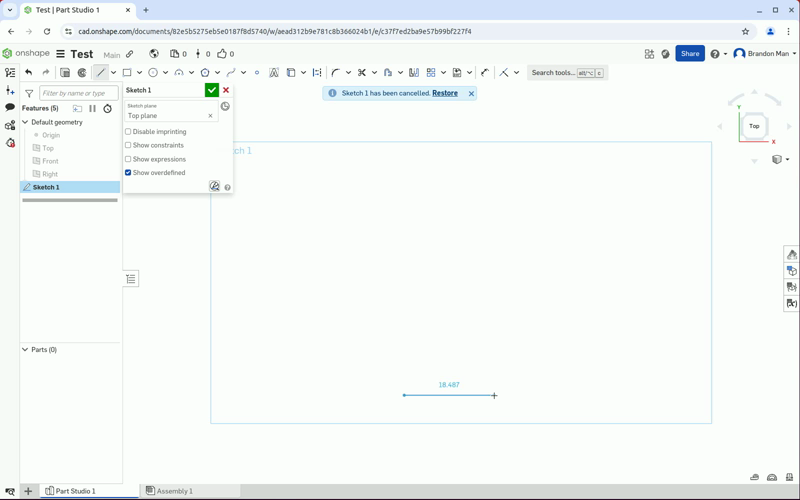
key_up(shift)
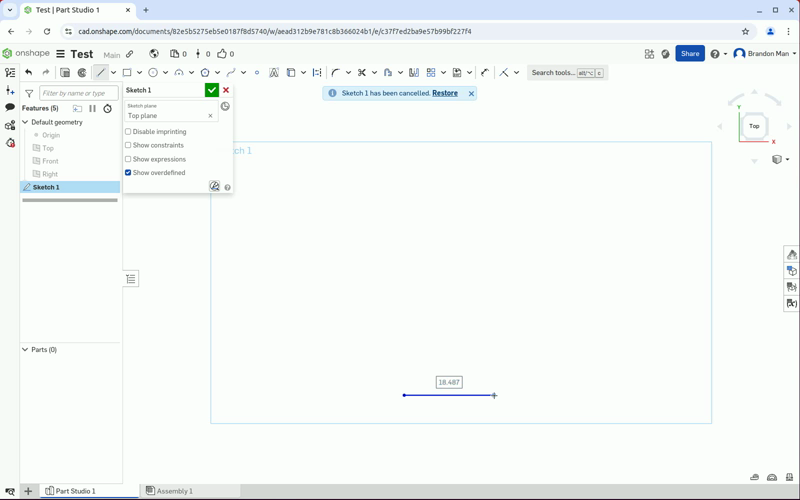
key_down(shift)
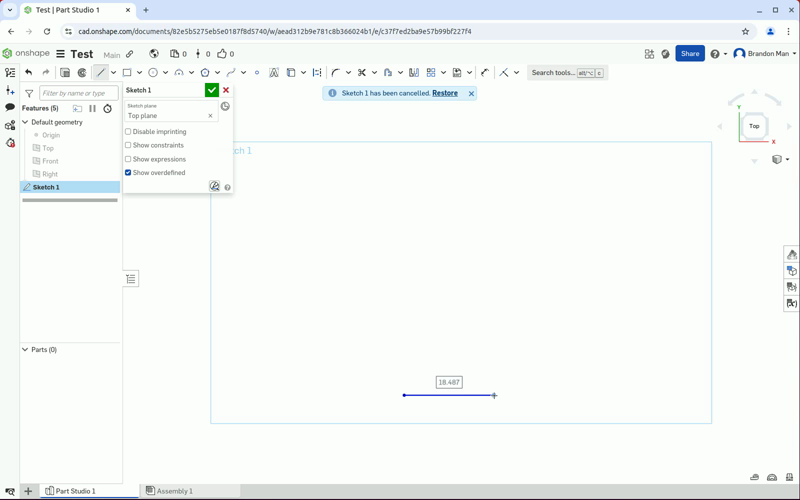
mouse_move(524, 395)
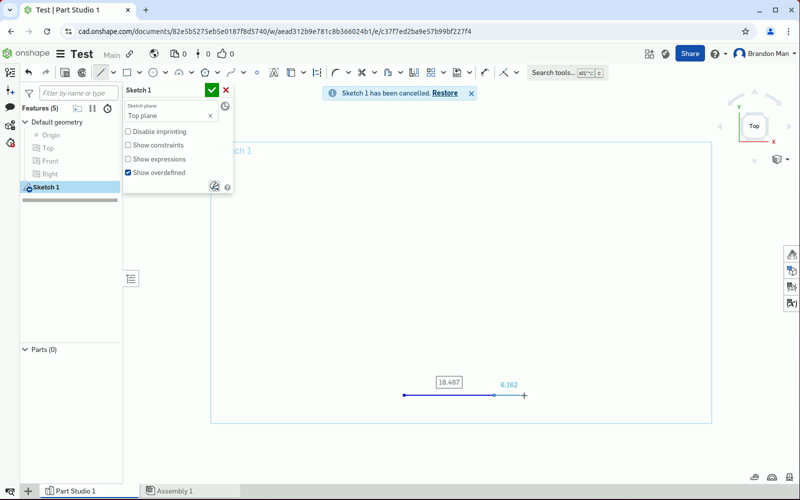
mouse_move(494, 374)
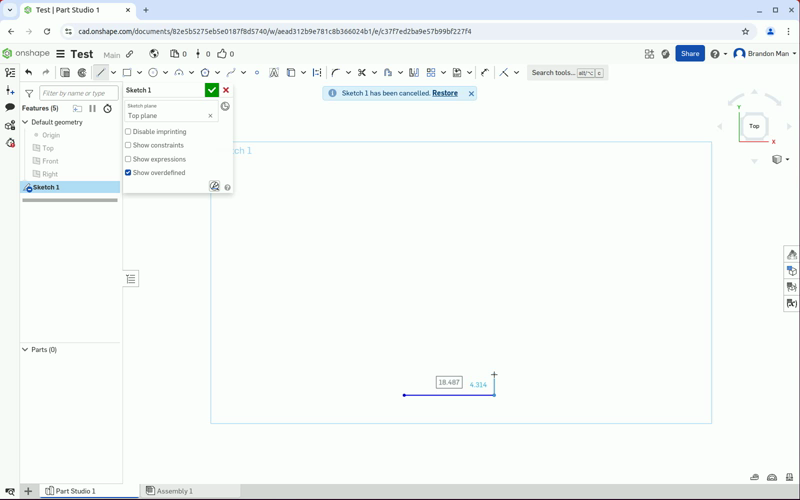
click(494, 374)
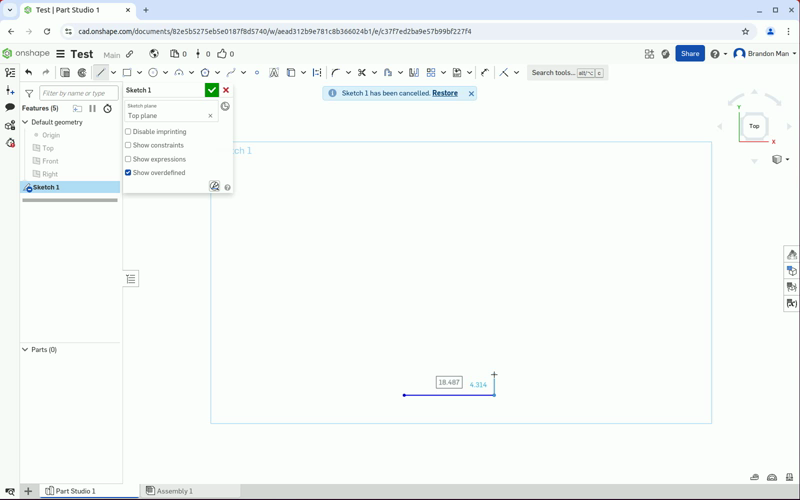
key_up(shift)
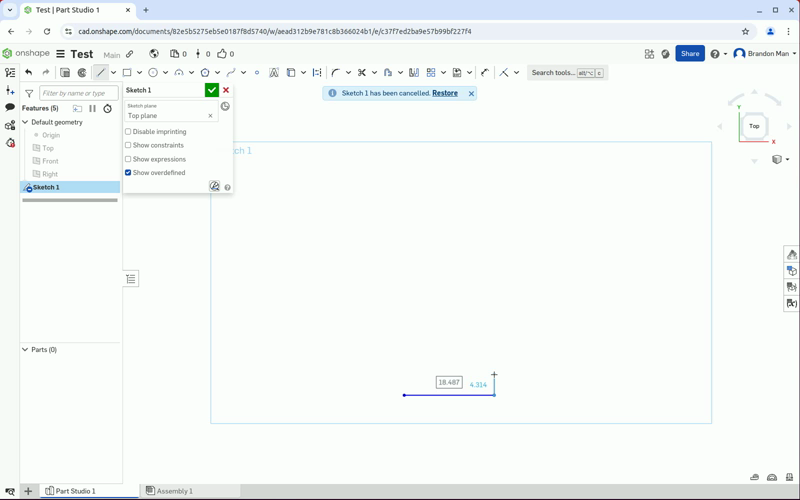
key_down(shift)
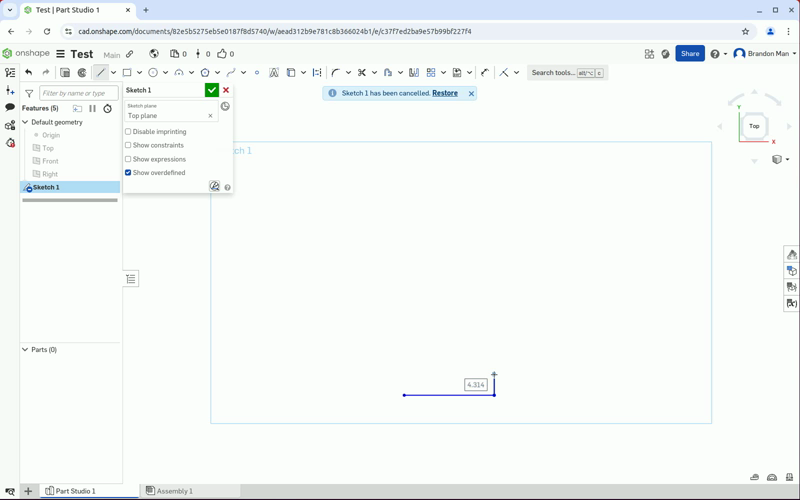
mouse_move(425, 374)
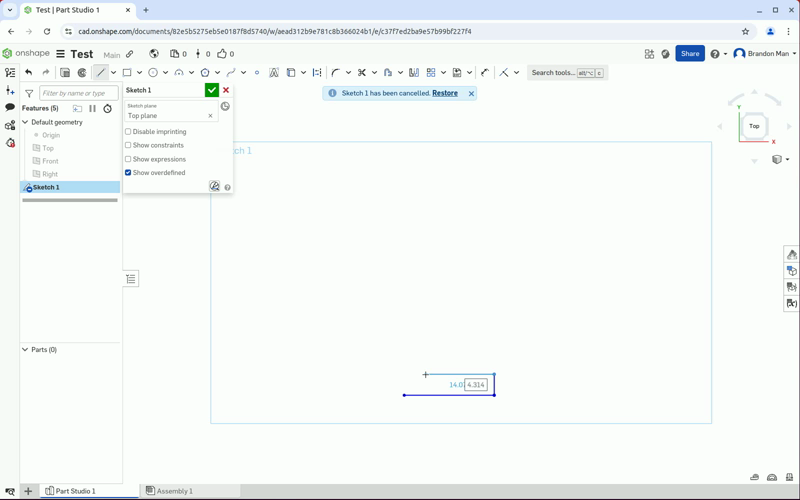
click(425, 374)
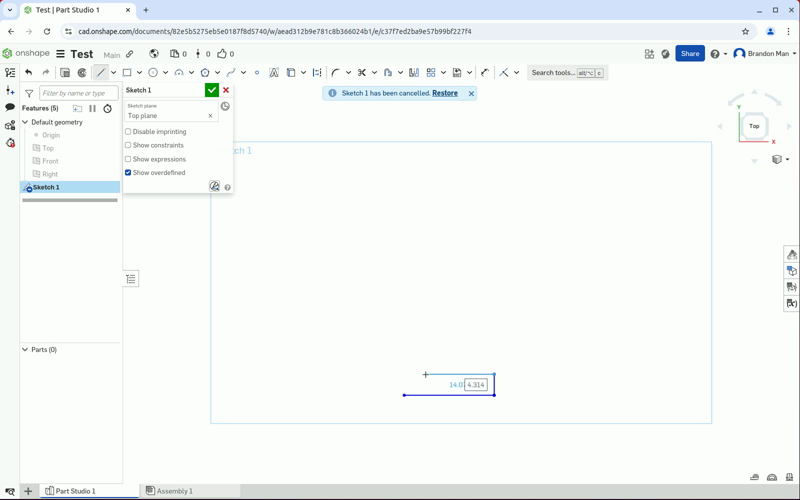
key_up(shift)
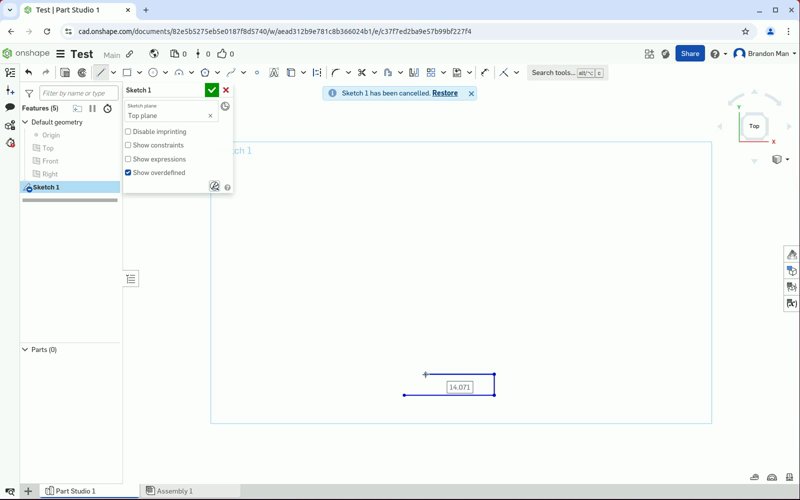
key_down(shift)
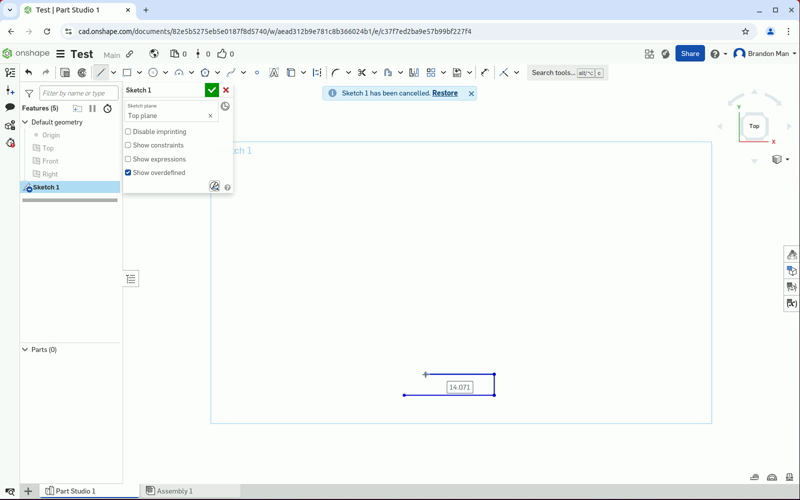
mouse_move(425, 192)
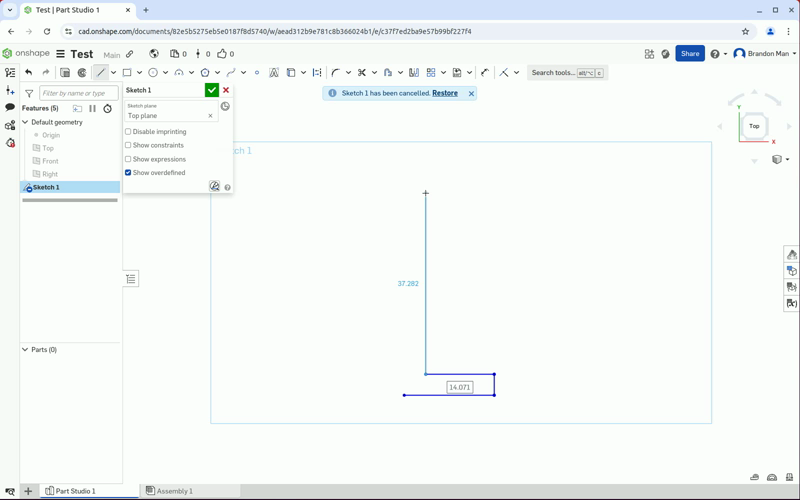
click(425, 192)
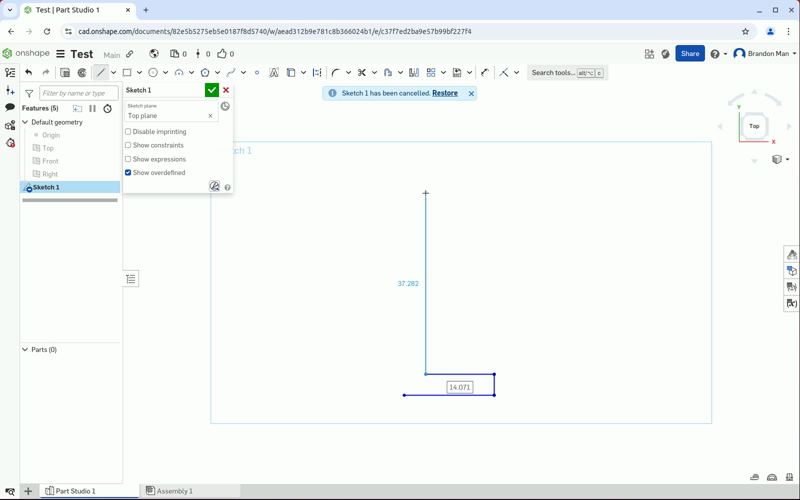
key_up(shift)
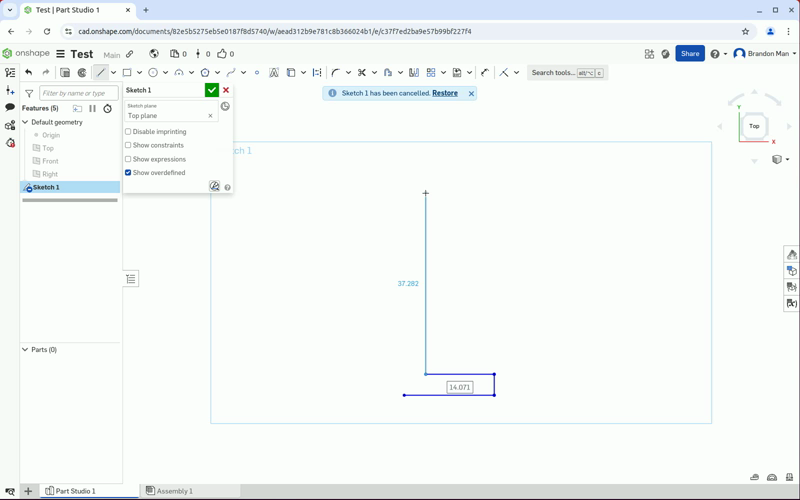
key_down(shift)
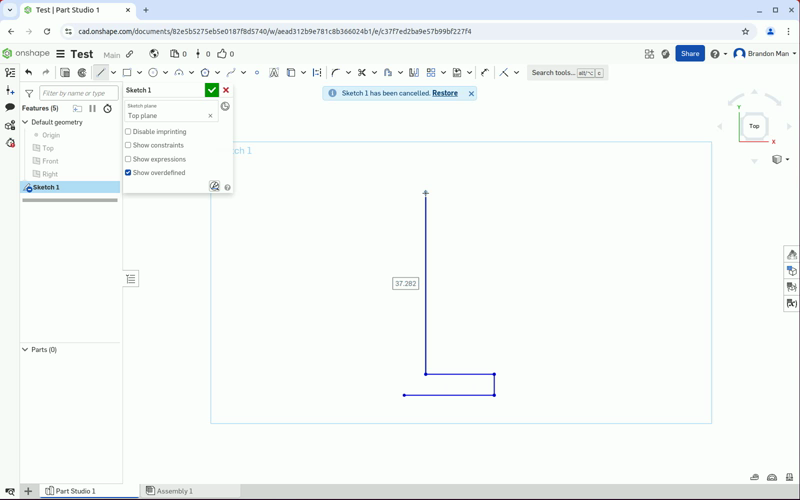
mouse_move(455, 192)
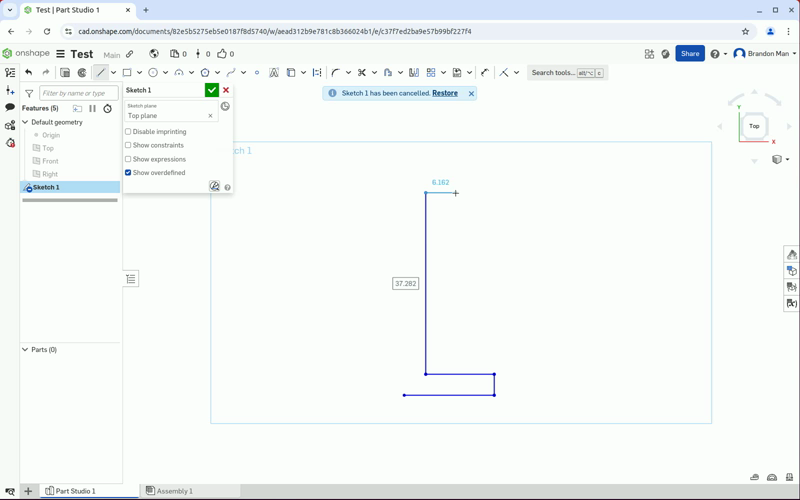
mouse_move(425, 171)
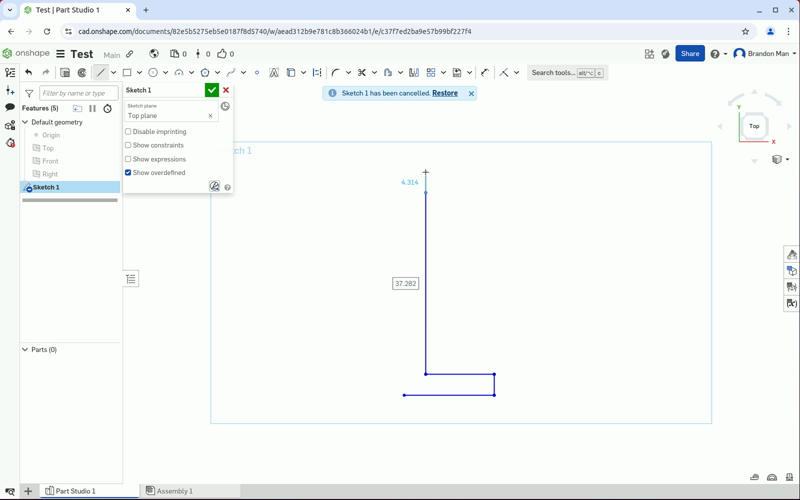
click(425, 171)
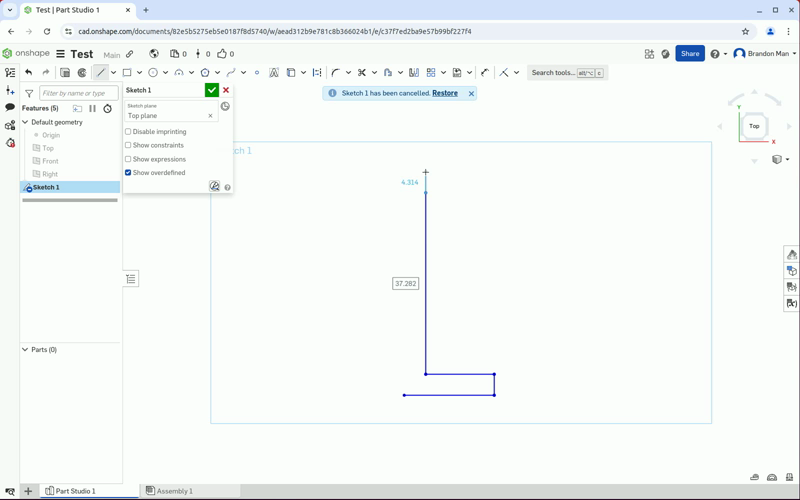
key_up(shift)
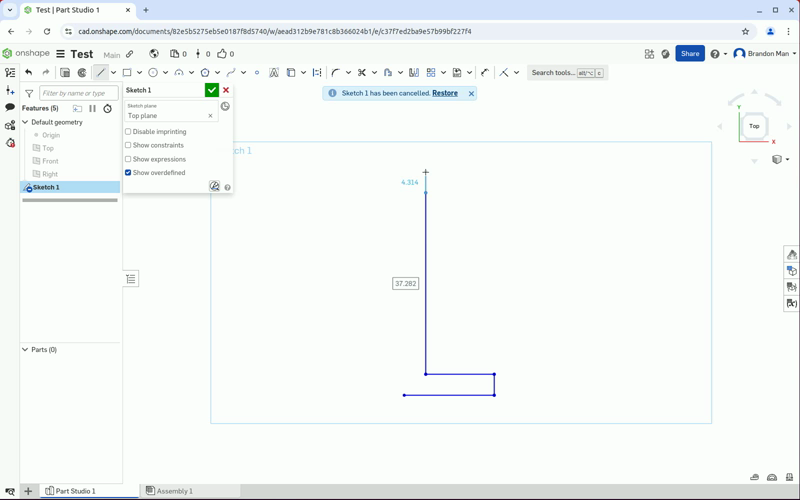
key_down(shift)
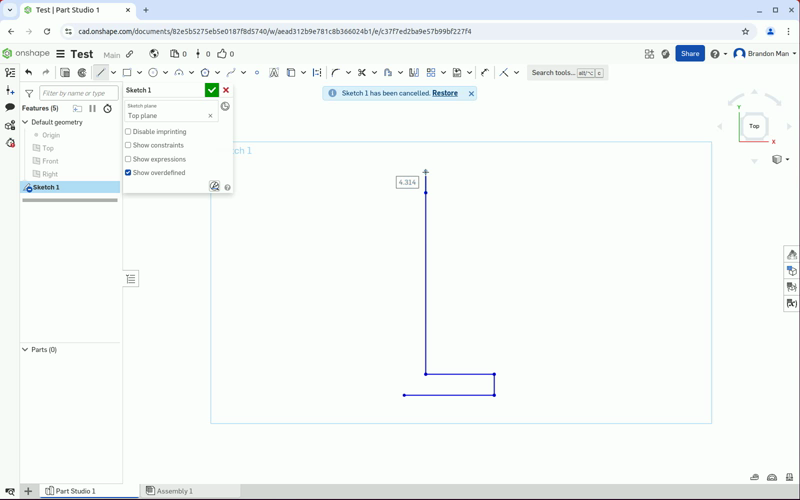
mouse_move(455, 171)
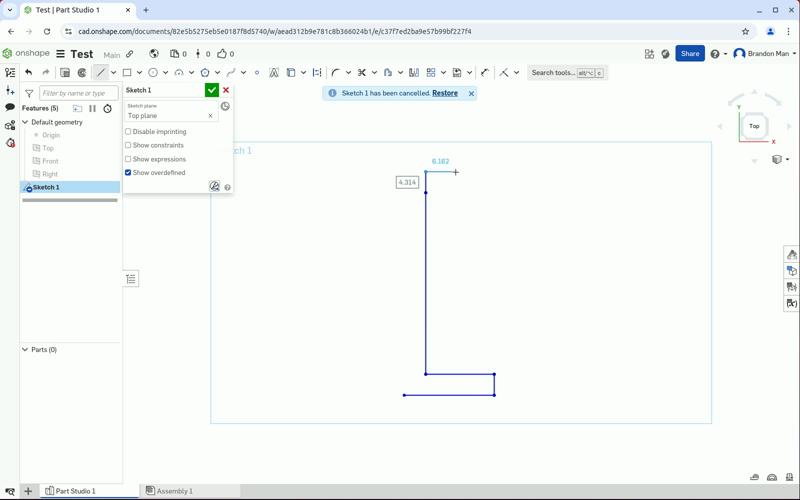
mouse_move(404, 171)
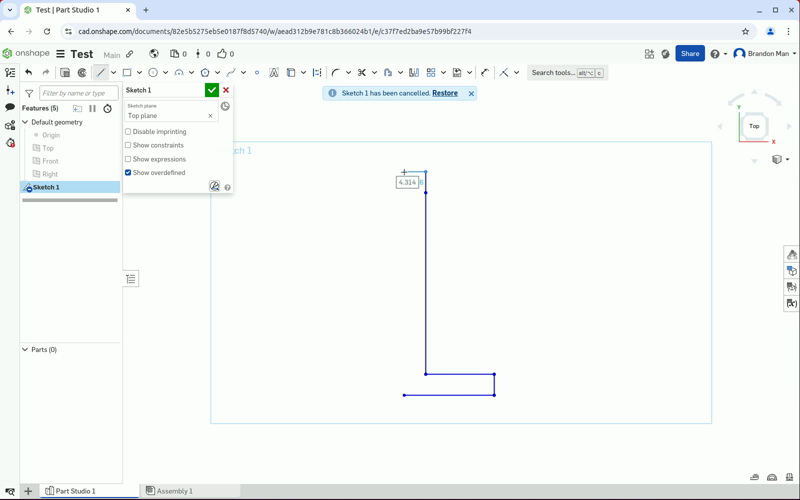
click(404, 171)
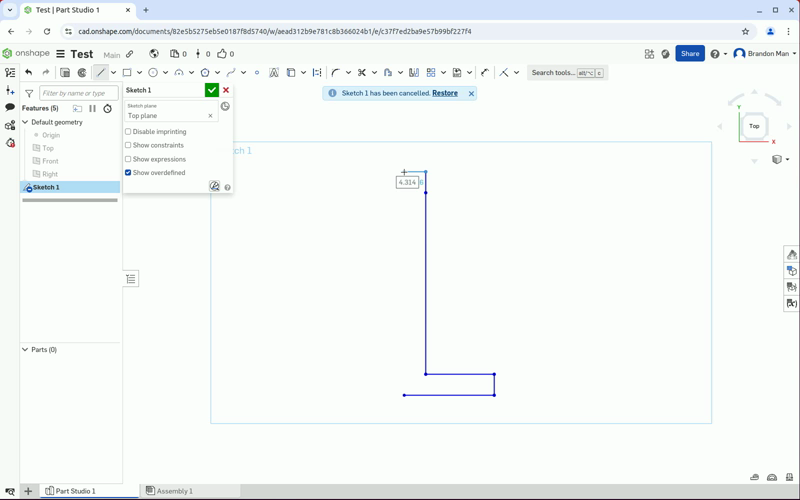
key_up(shift)
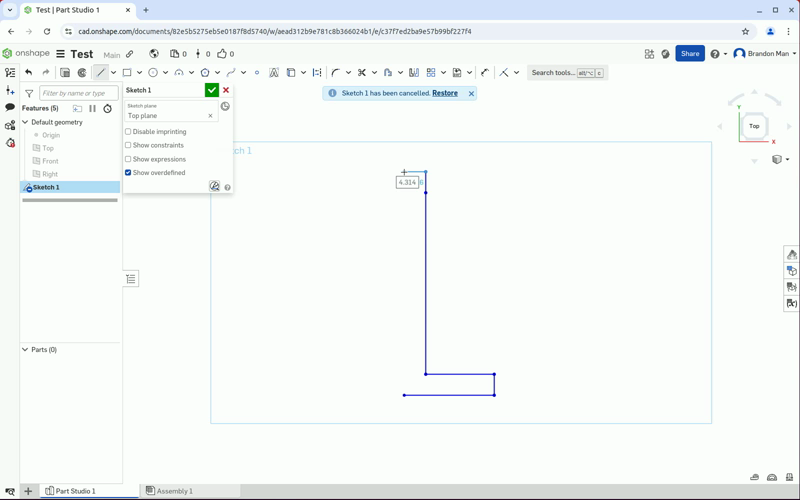
key_down(shift)
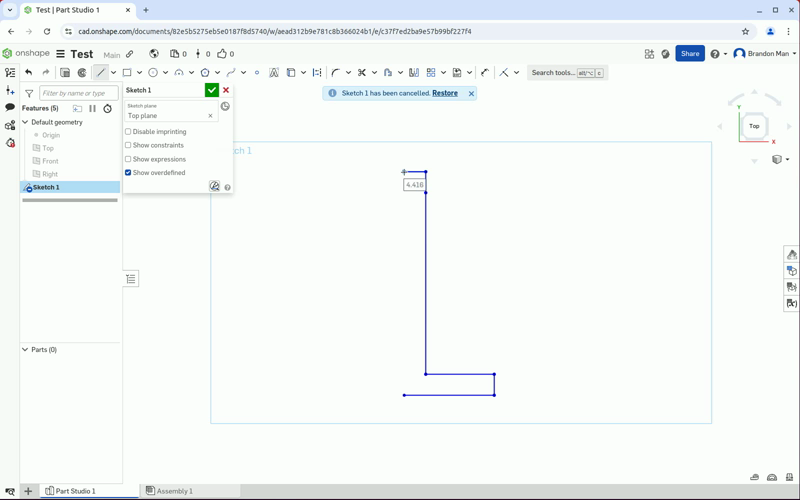
mouse_move(404, 395)
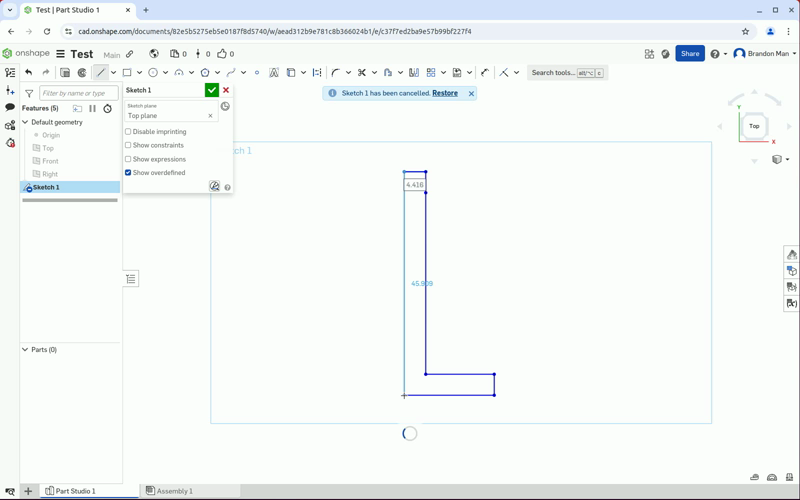
key_up(shift)
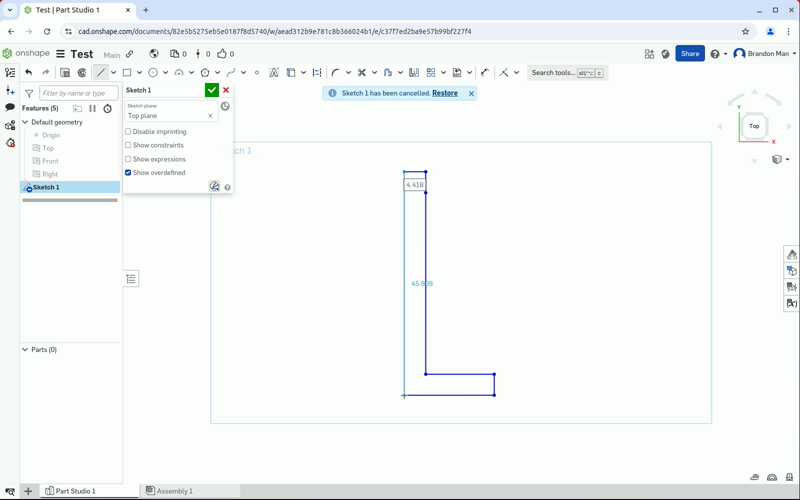
click(404, 395)
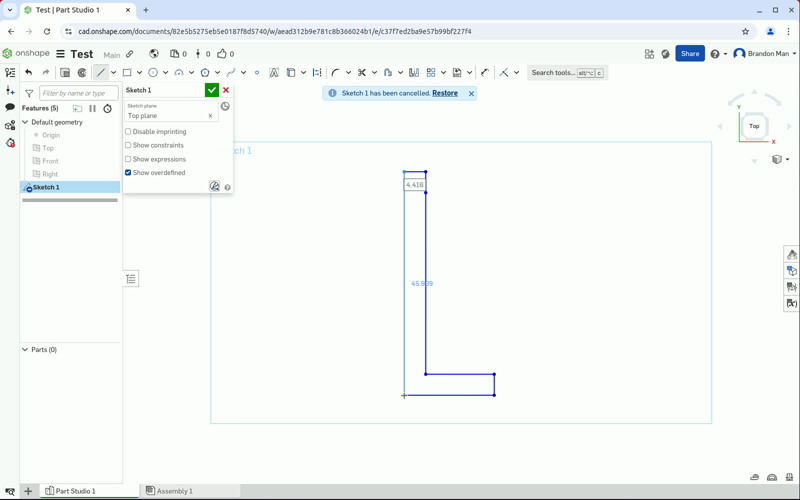
key(esc)
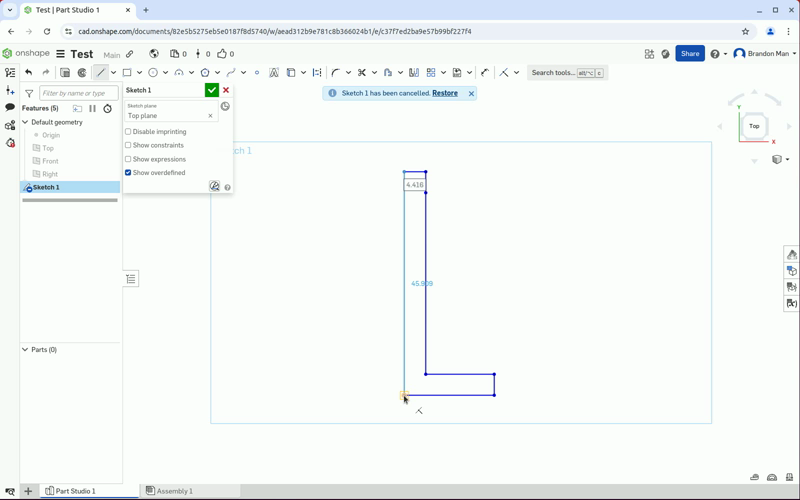
mouse_move(449, 380)
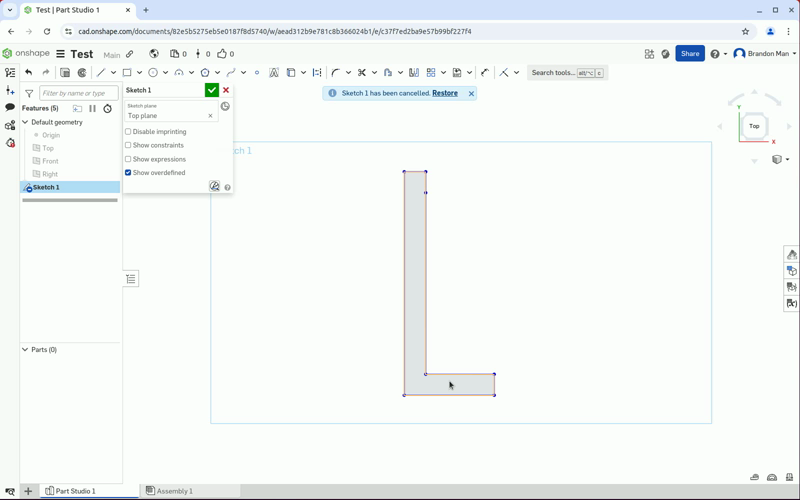
click(449, 380)
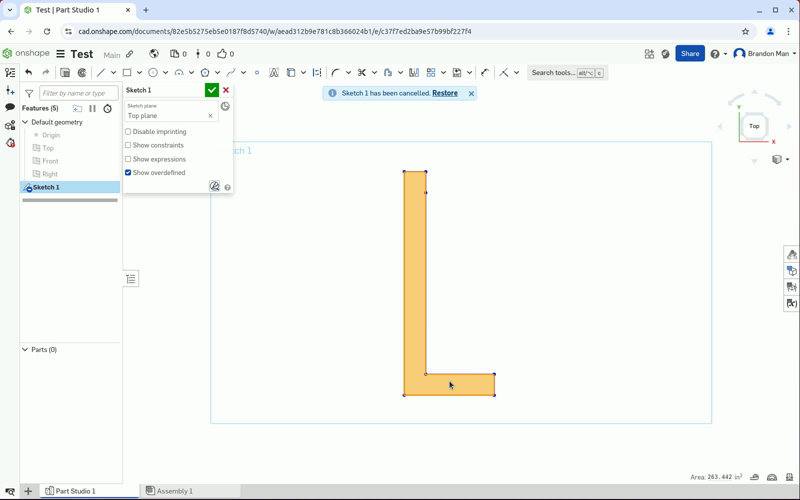
mouse_move(73, 352)
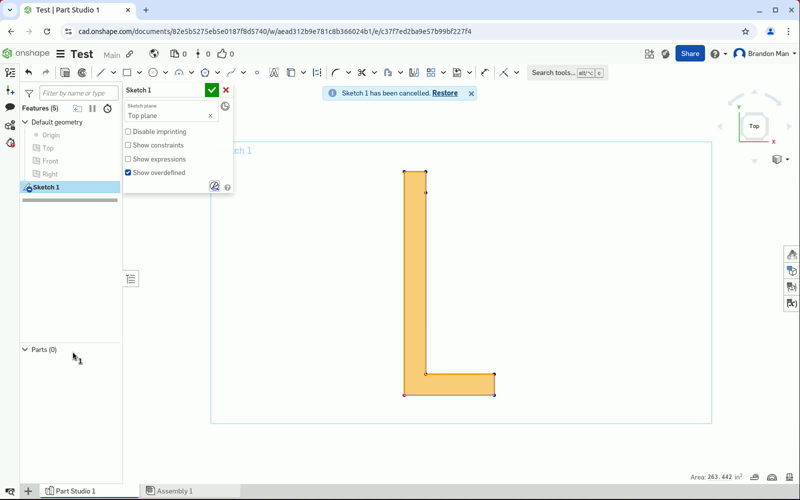
key(shift+y)
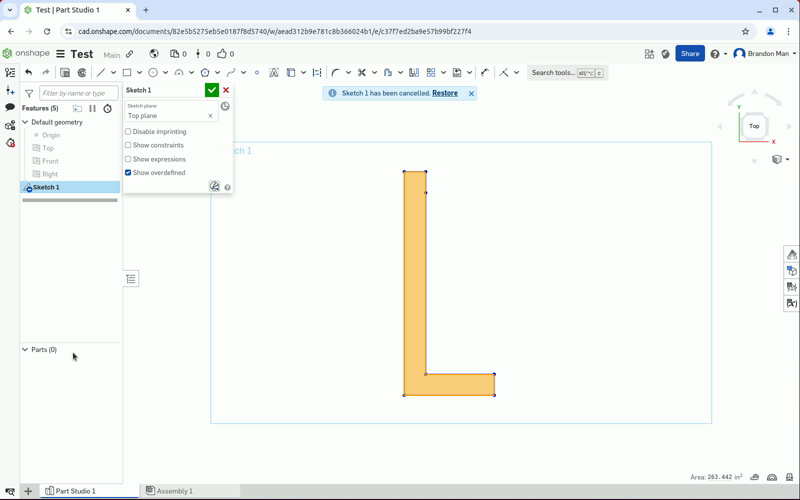
key(shift+e)
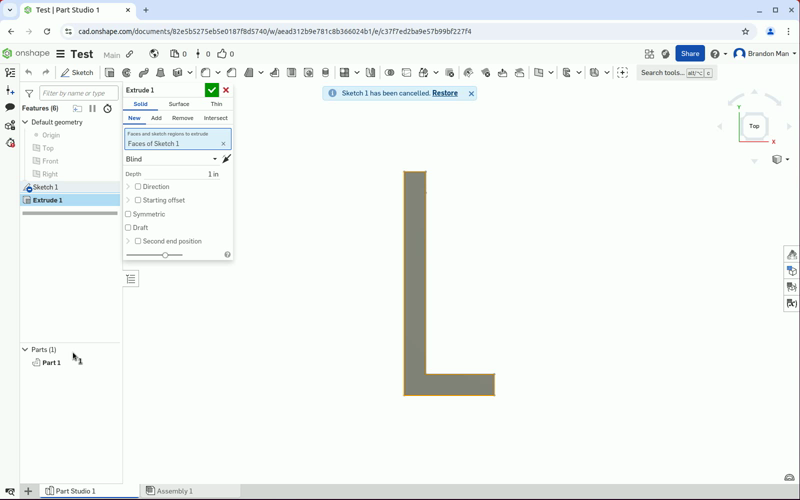
mouse_move(143, 106)
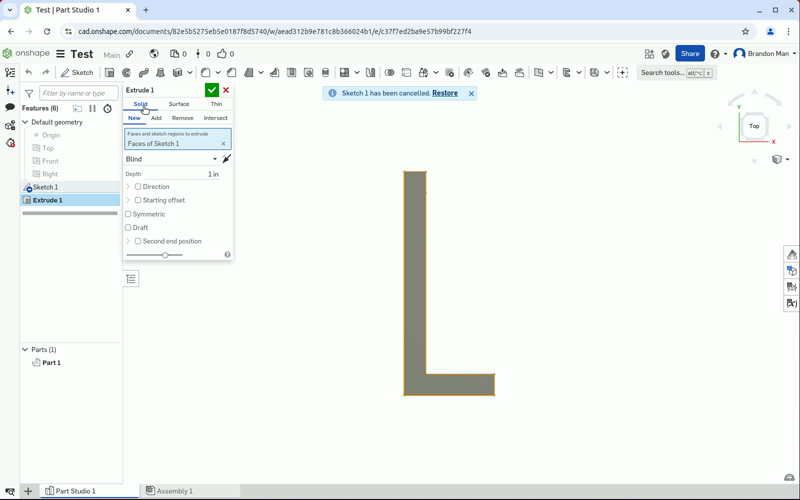
click(143, 106)
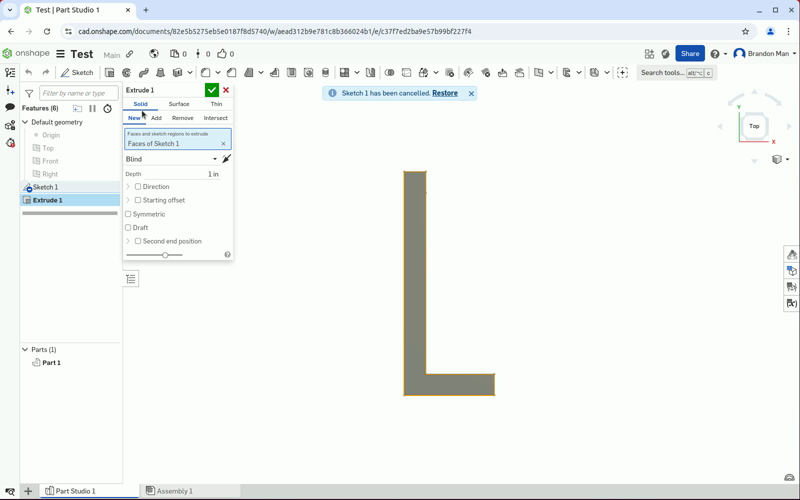
mouse_move(137, 120)
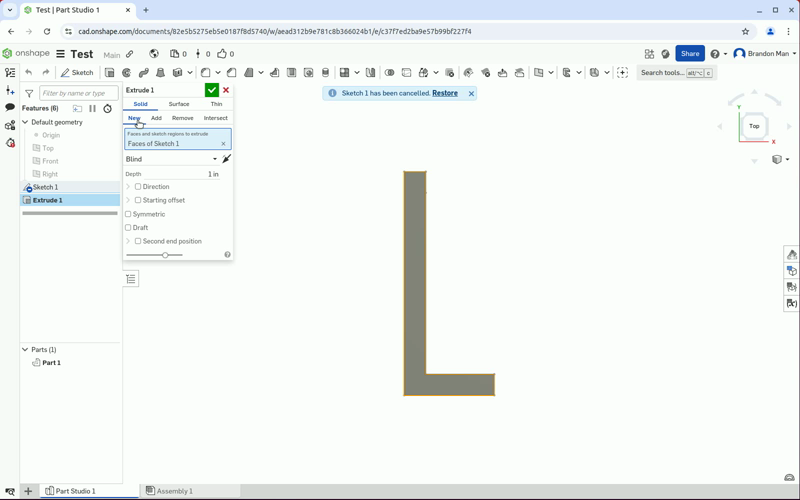
click(137, 120)
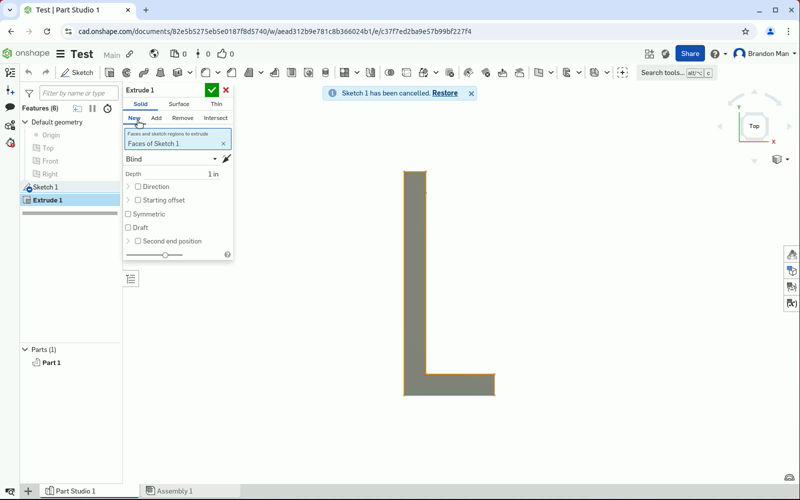
key(tab, 4)
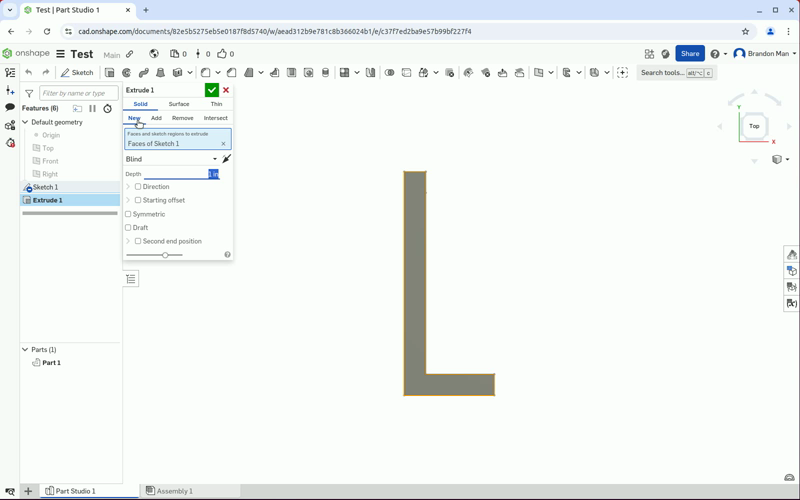
text(1.204)
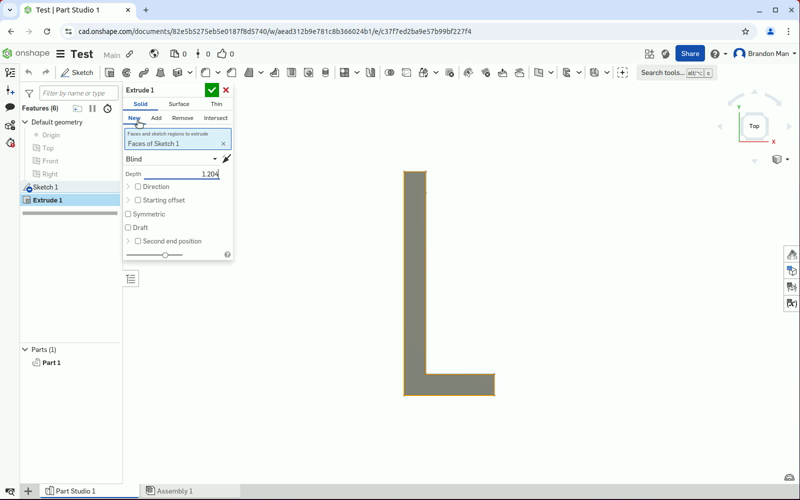
key(enter)
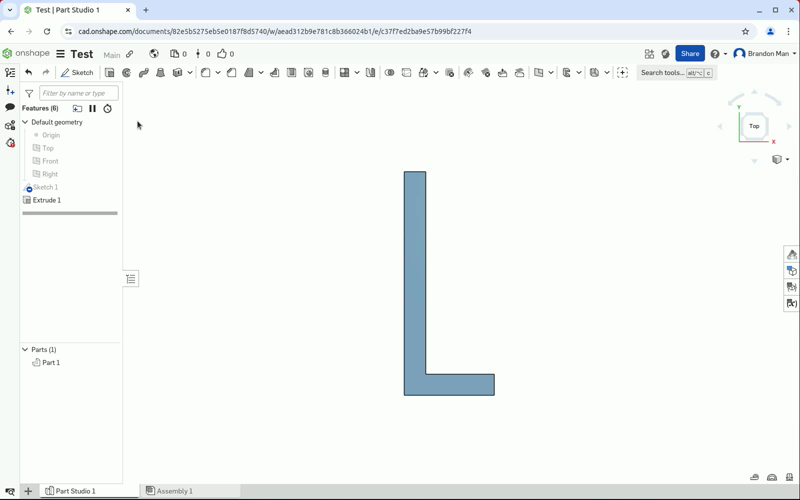
key(shift+h)
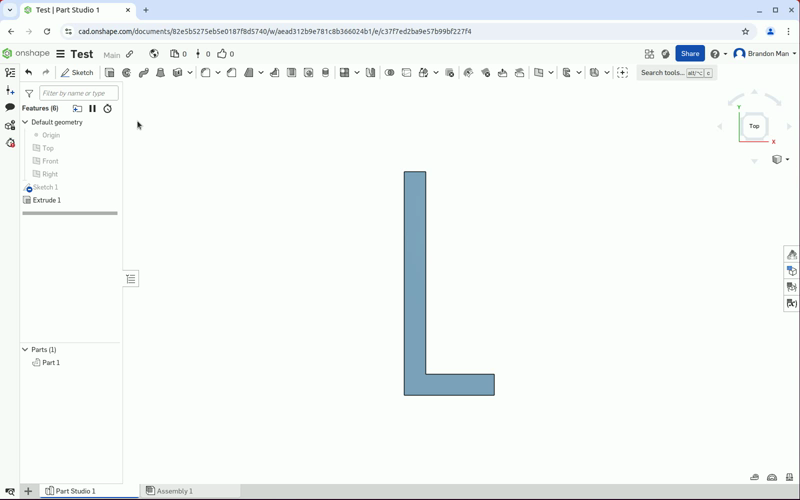
key(shift+h)
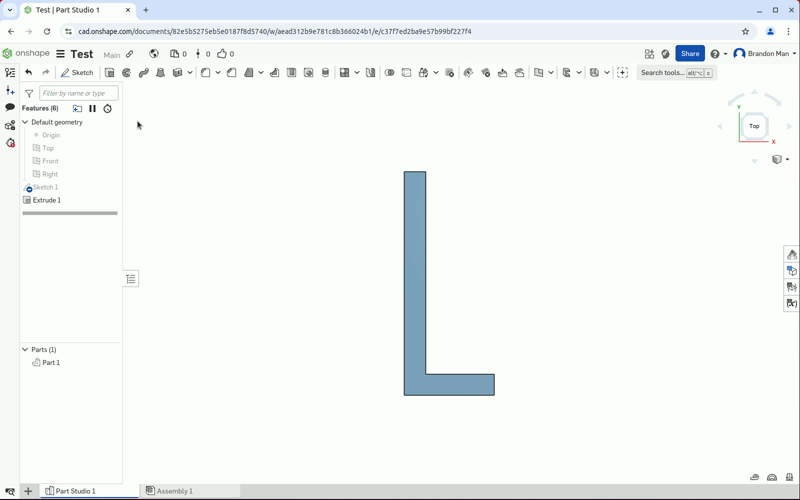
mouse_move(73, 189)
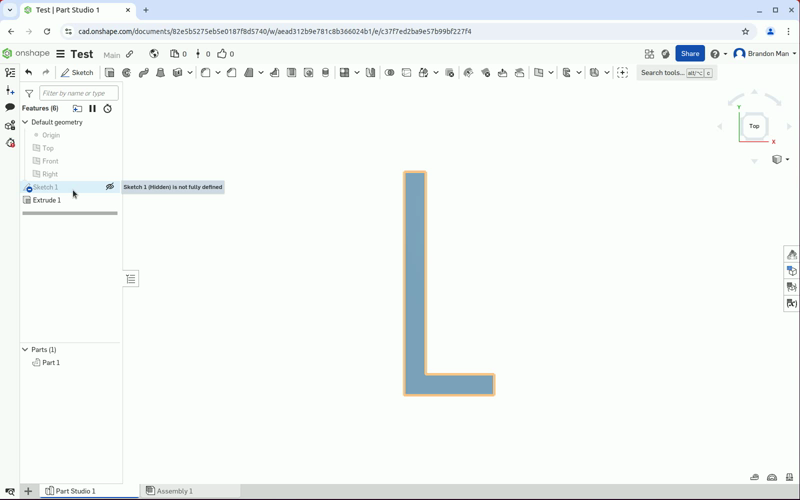
click(73, 189)
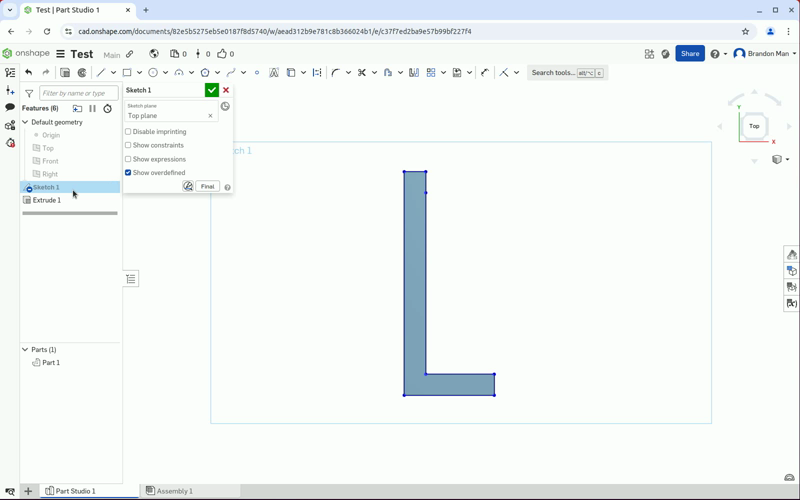
mouse_move(229, 92)
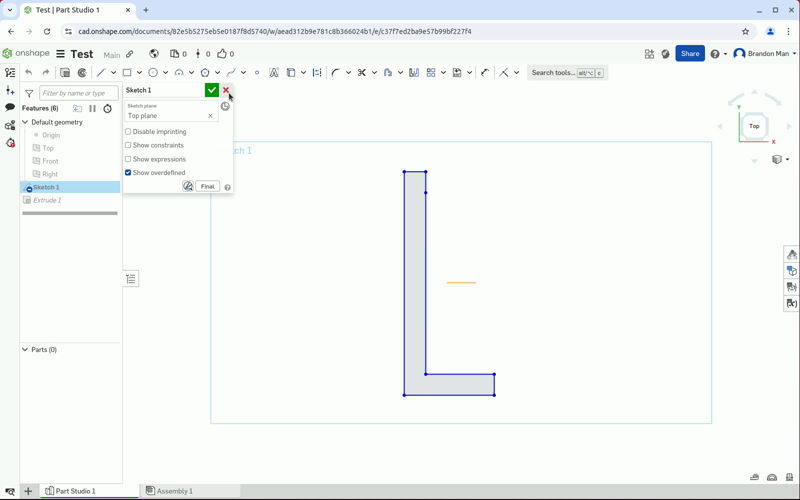
click(229, 92)
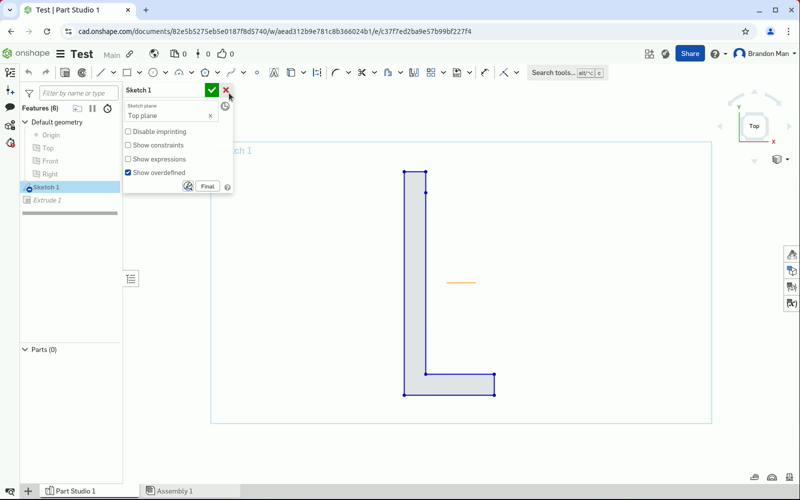
key(shift+s)
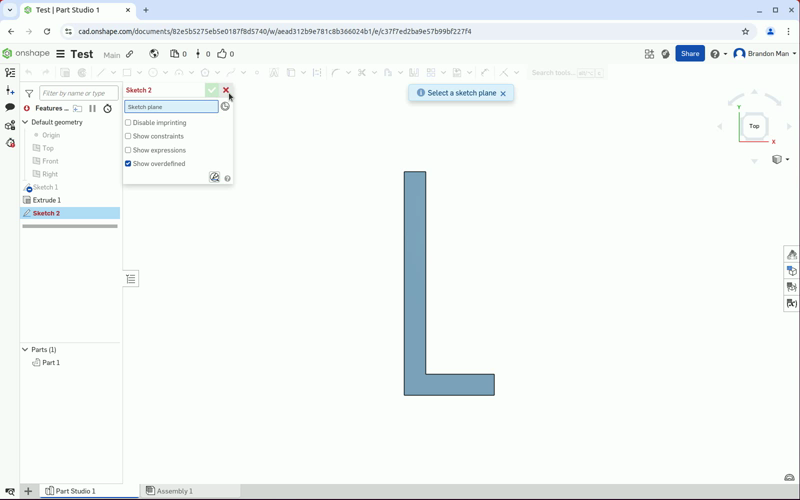
mouse_move(73, 150)
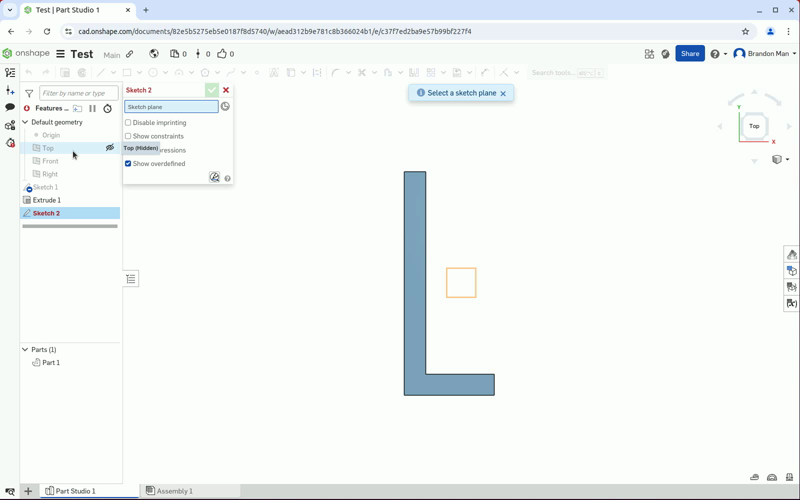
click(73, 150)
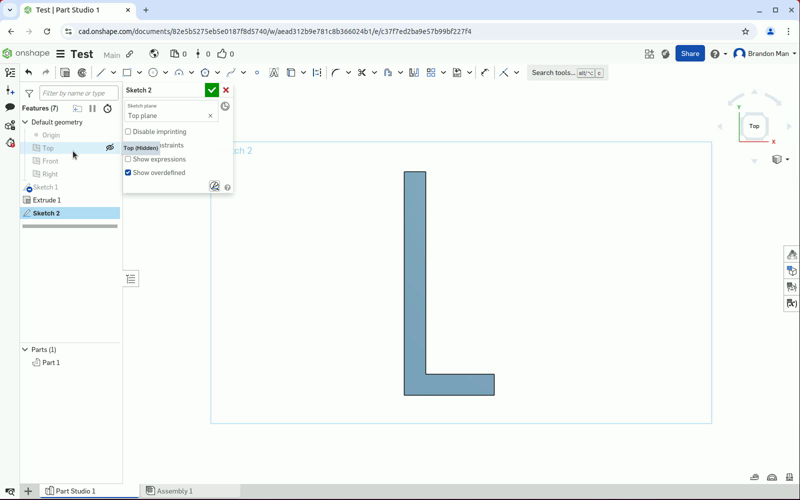
mouse_move(73, 352)
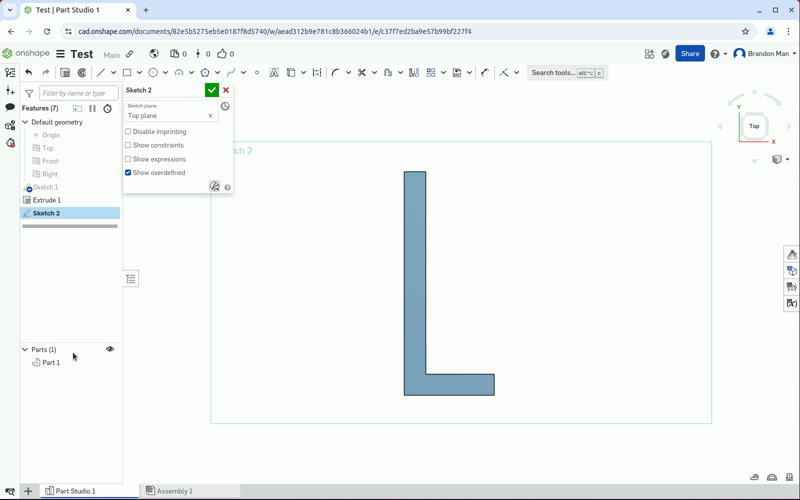
key(y)
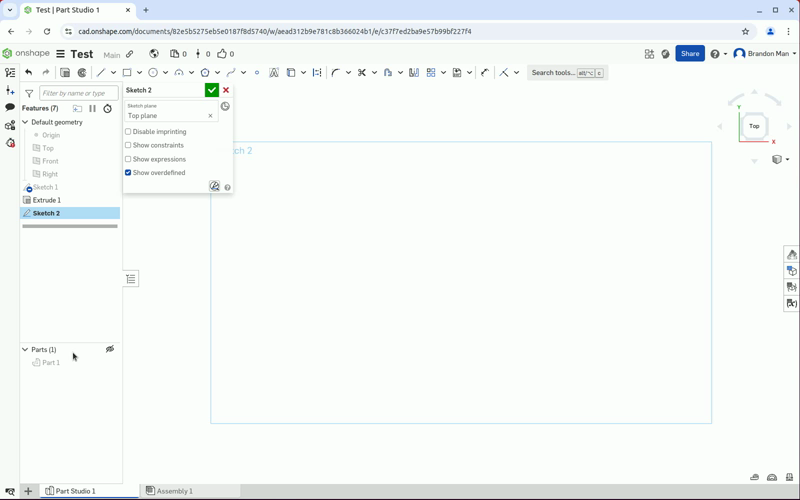
key(l)
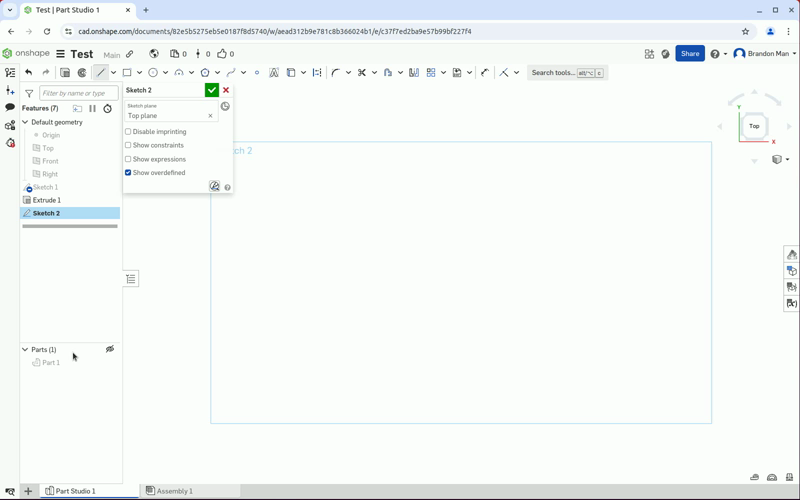
key_down(shift)
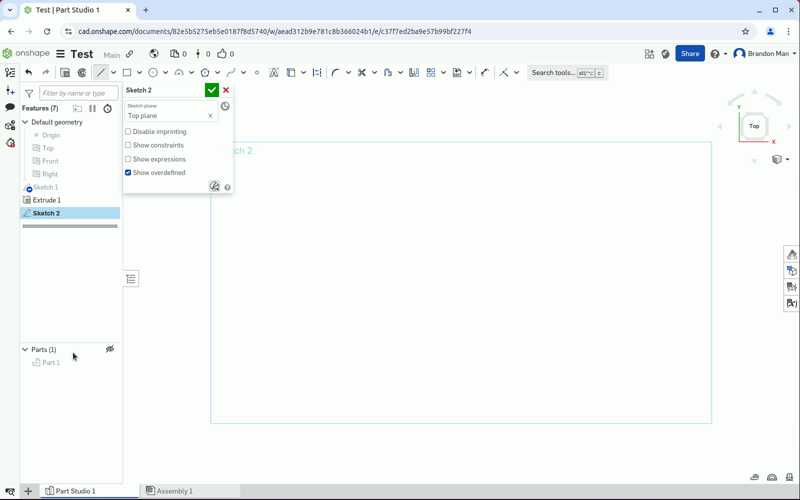
mouse_move(426, 192)
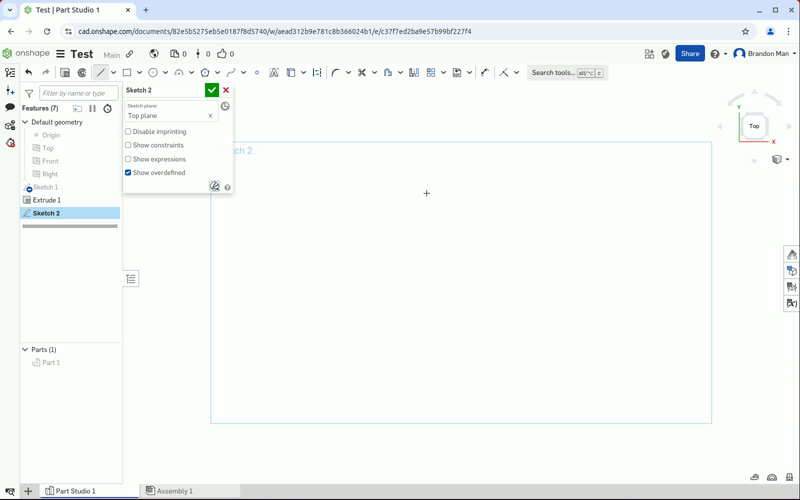
click(426, 192)
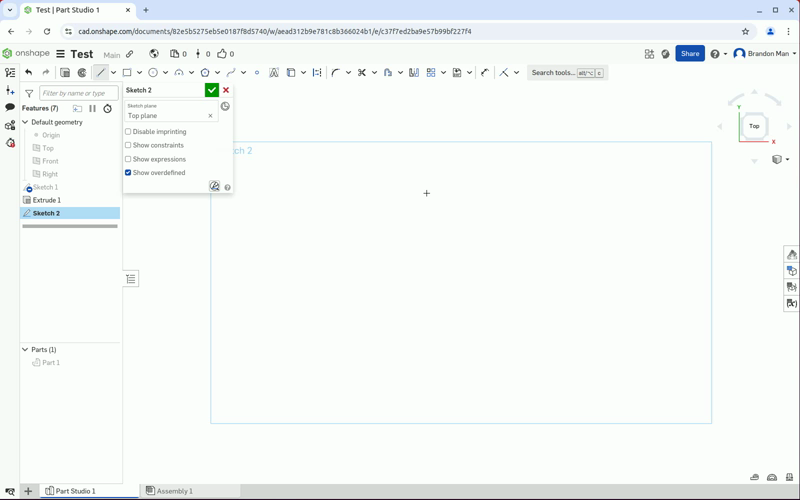
key_up(shift)
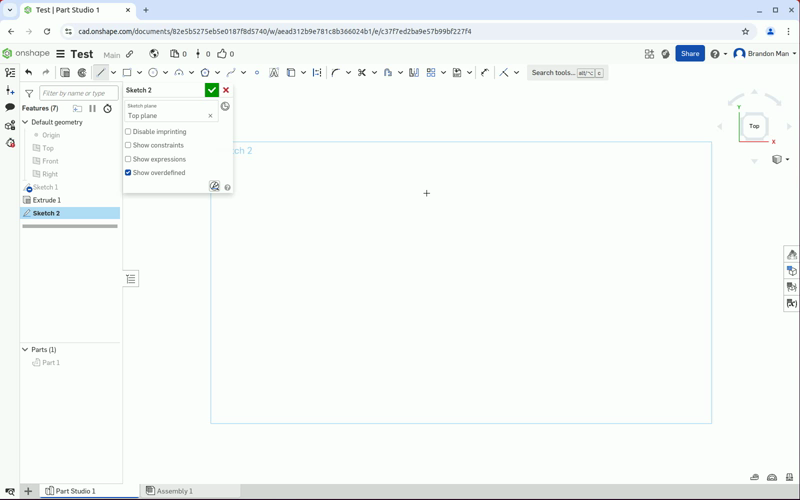
key_down(shift)
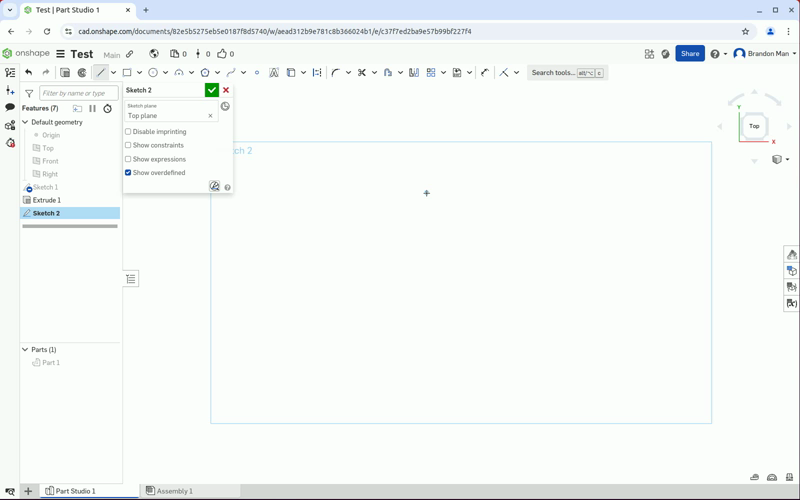
mouse_move(494, 192)
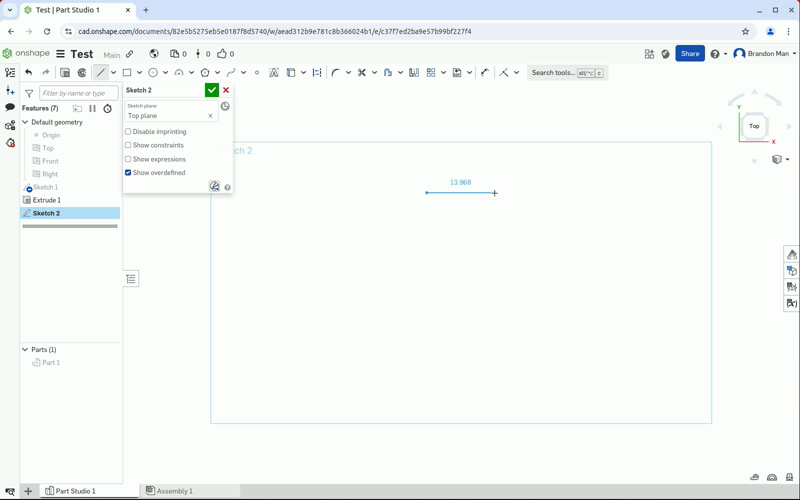
click(494, 192)
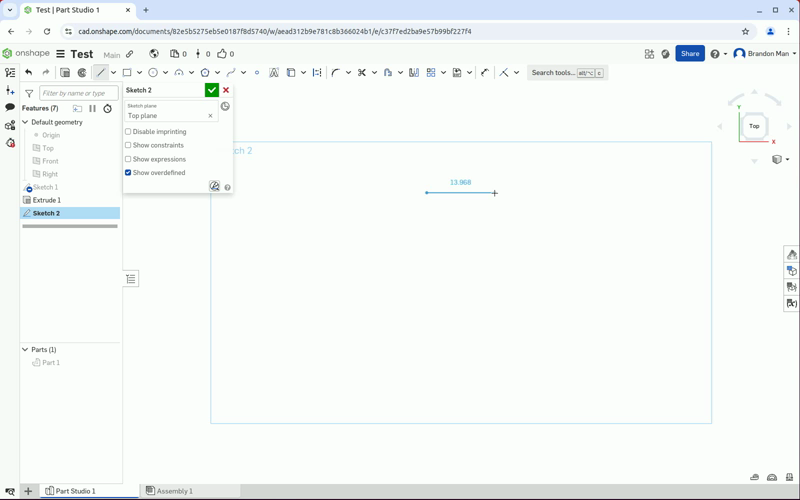
key_up(shift)
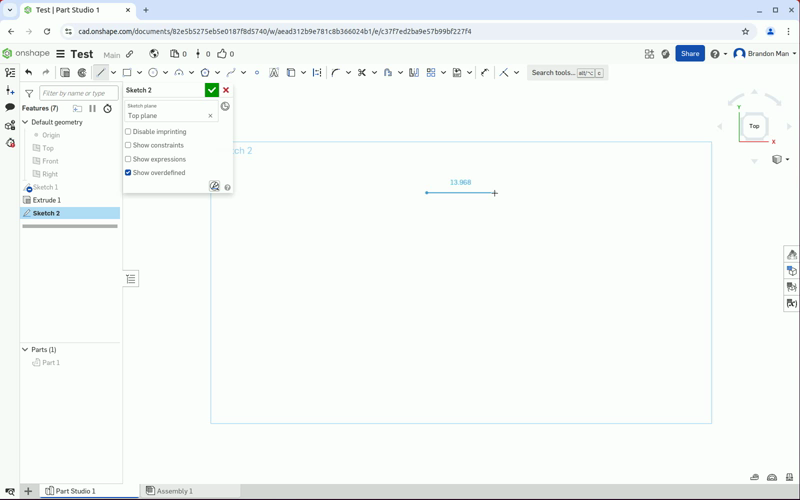
key_down(shift)
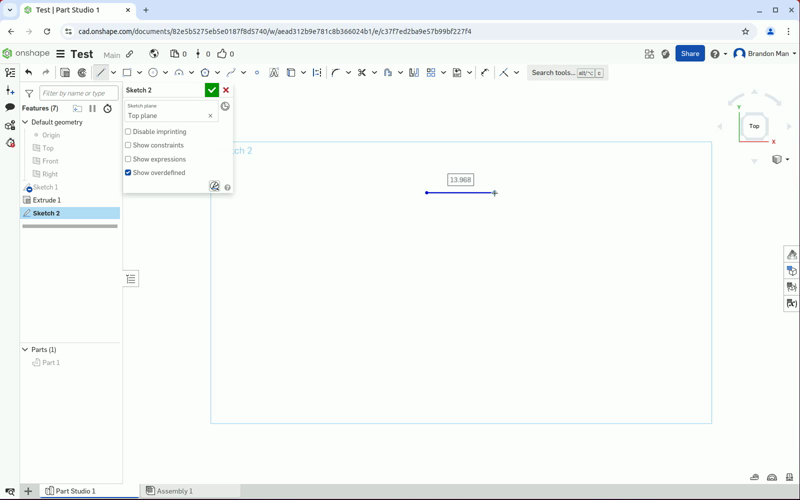
mouse_move(494, 373)
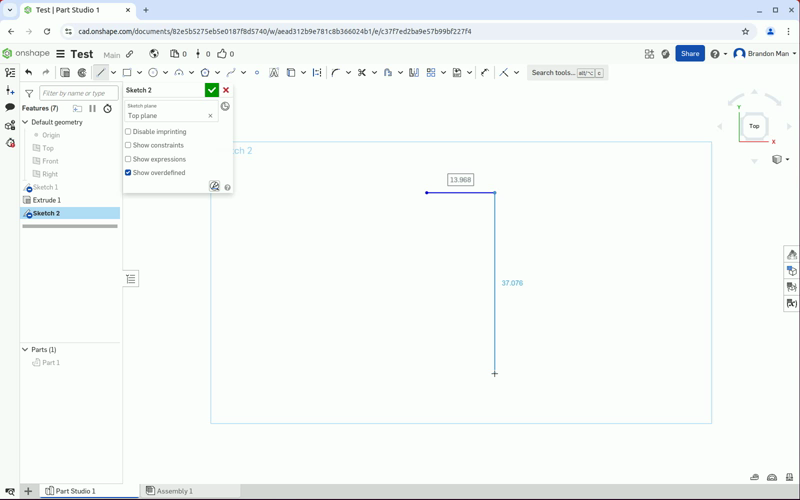
click(494, 373)
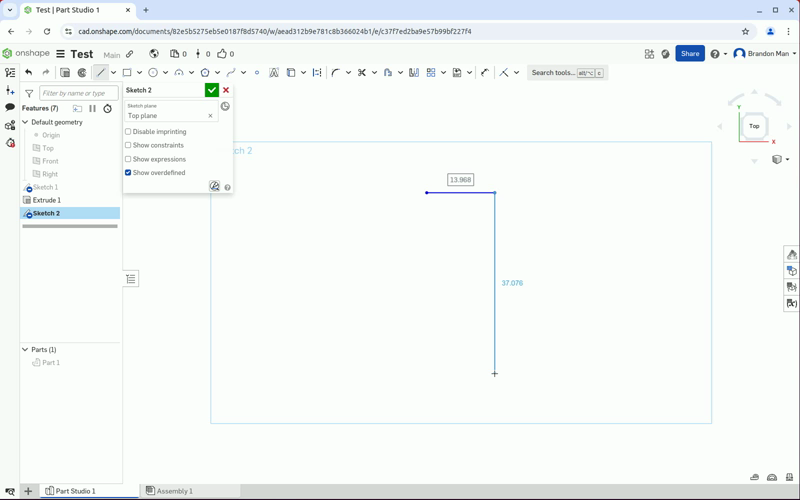
key_up(shift)
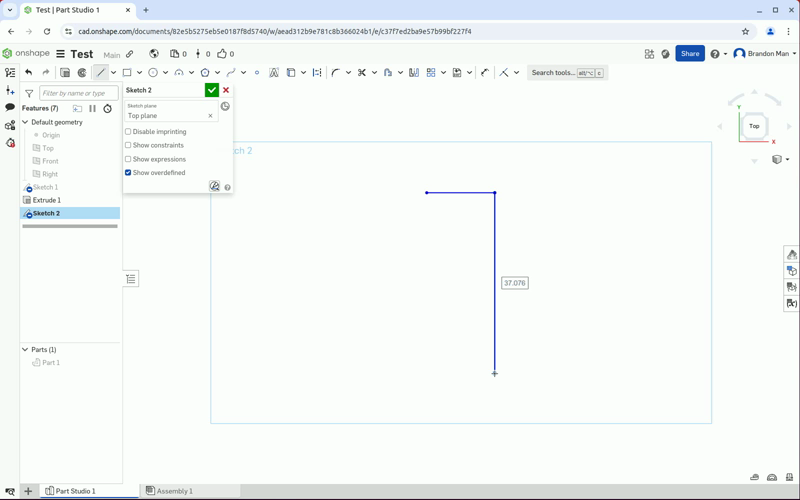
key_down(shift)
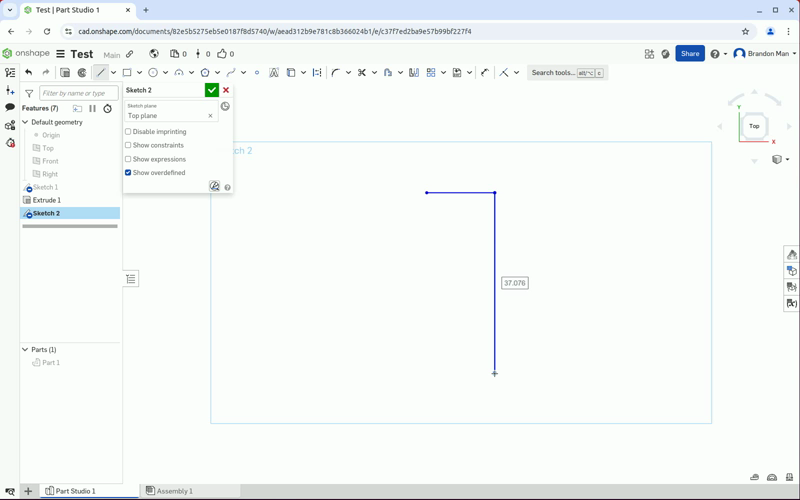
mouse_move(524, 373)
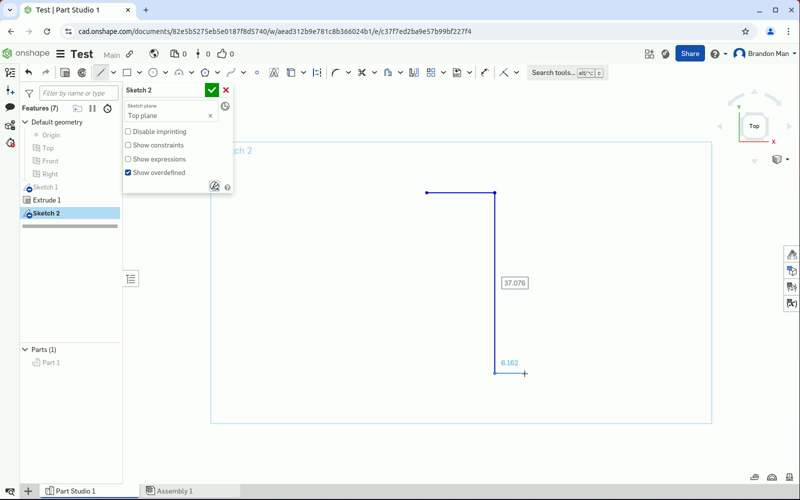
mouse_move(494, 394)
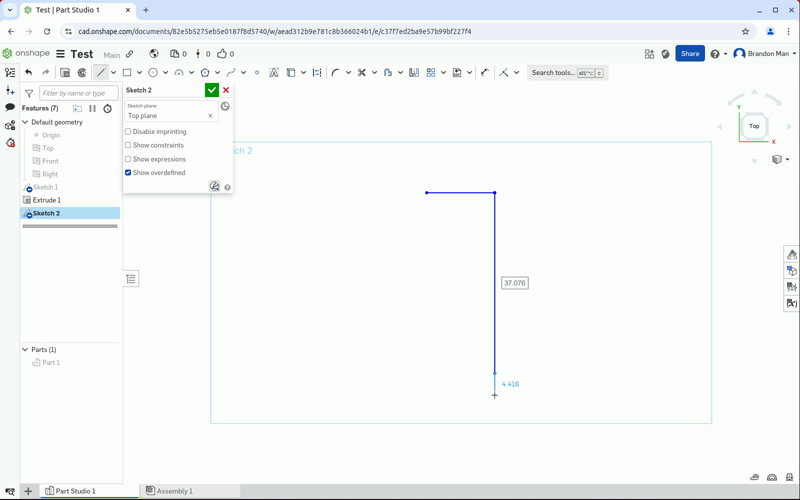
click(494, 394)
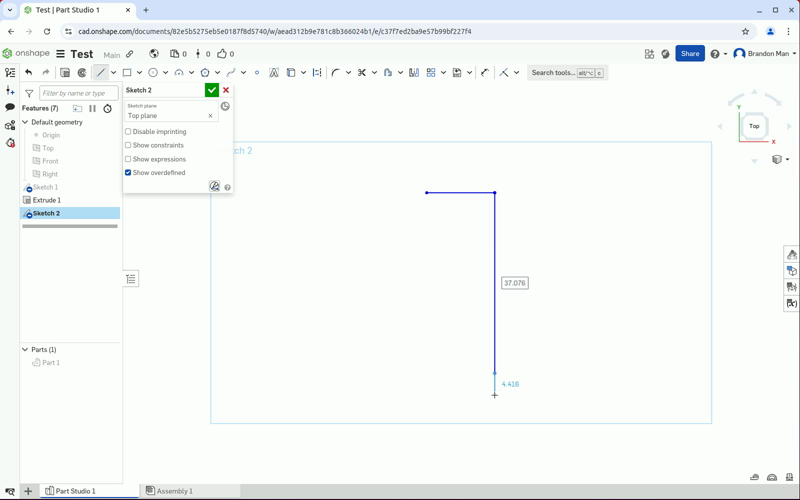
key_up(shift)
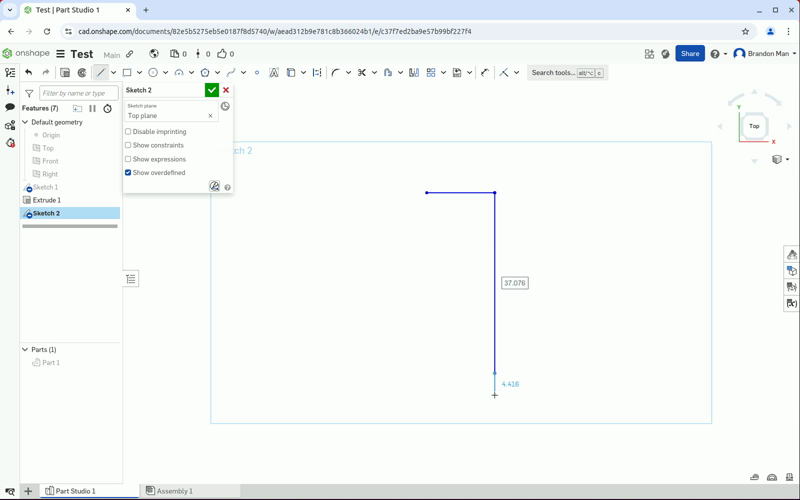
key_down(shift)
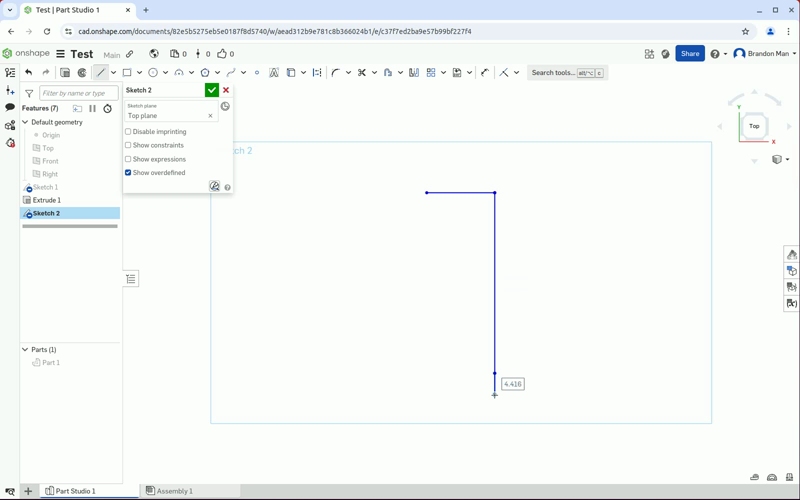
mouse_move(524, 394)
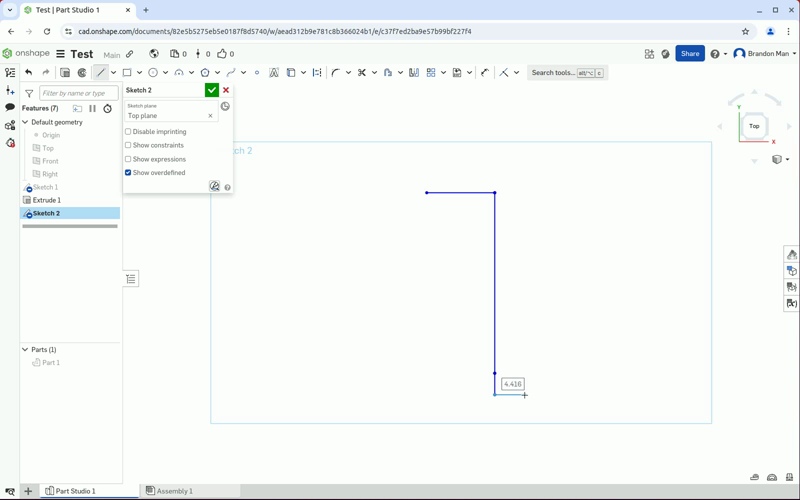
mouse_move(516, 394)
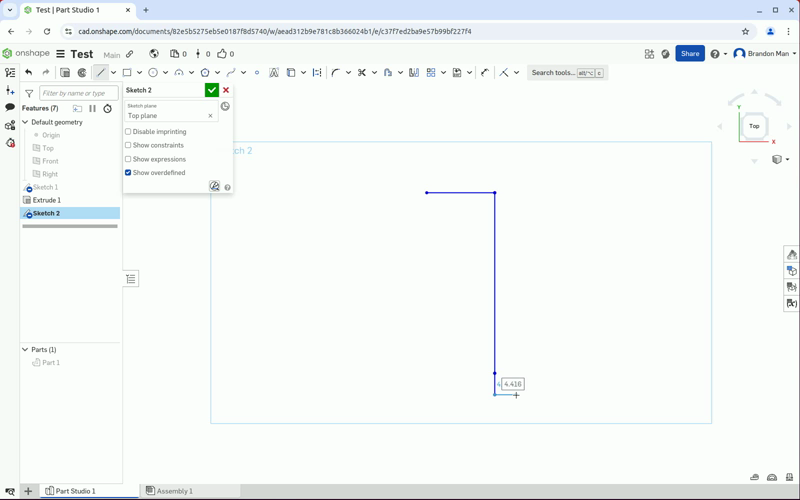
click(516, 394)
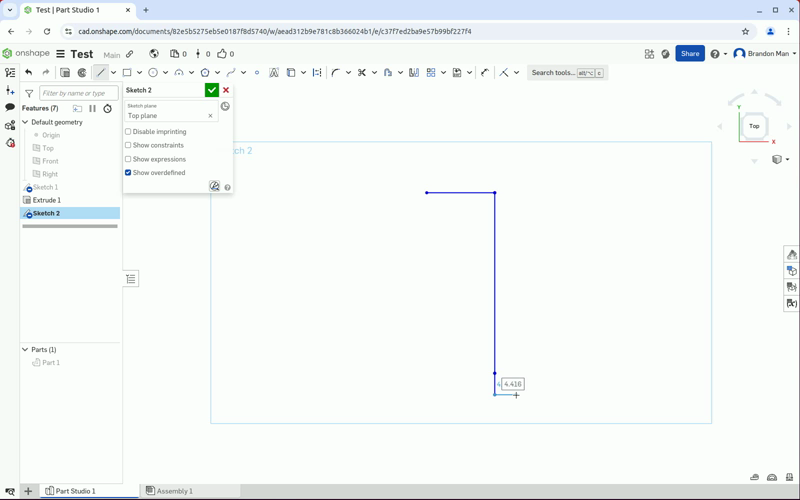
key_up(shift)
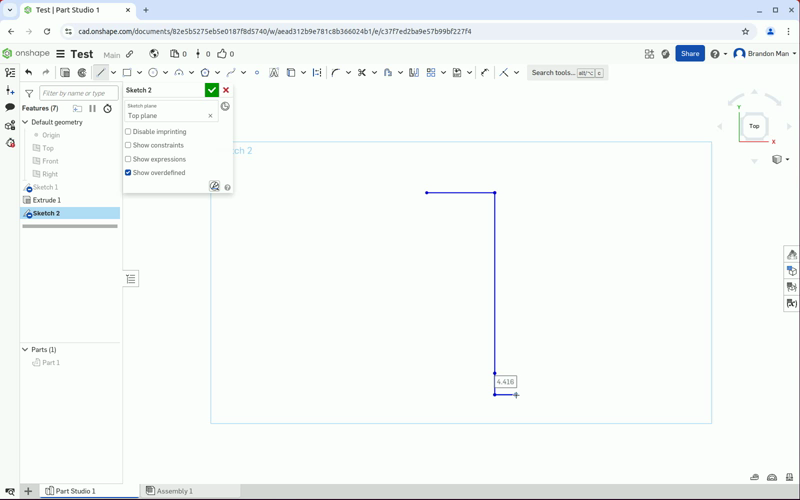
key_down(shift)
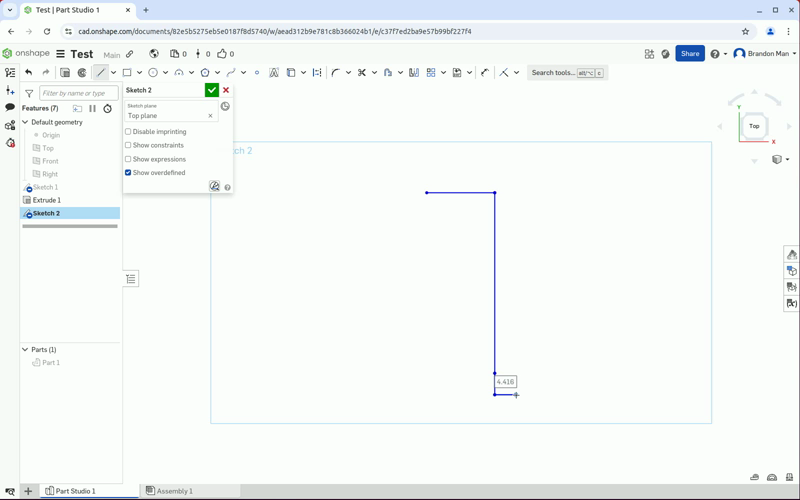
mouse_move(516, 171)
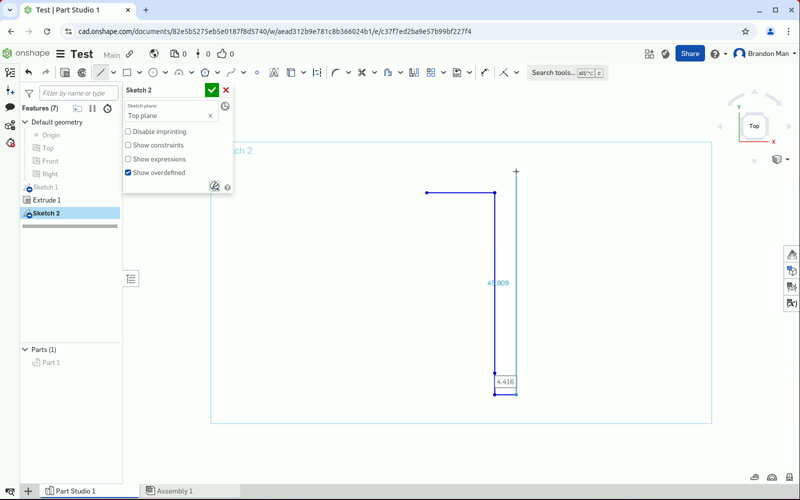
click(516, 171)
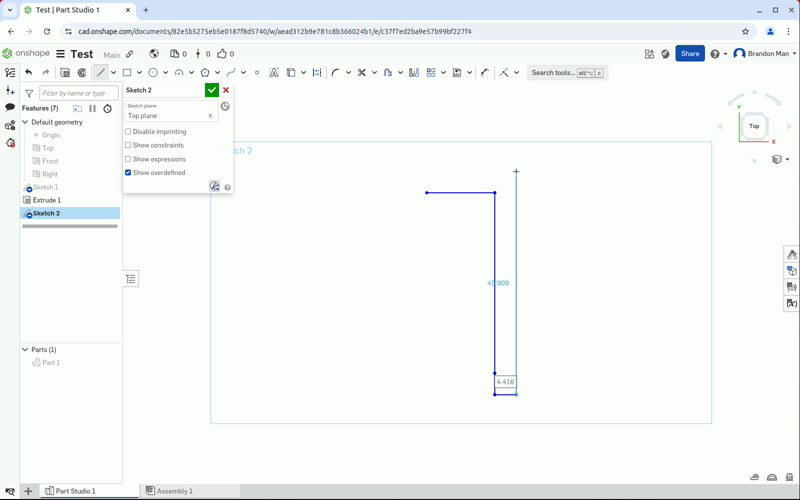
key_up(shift)
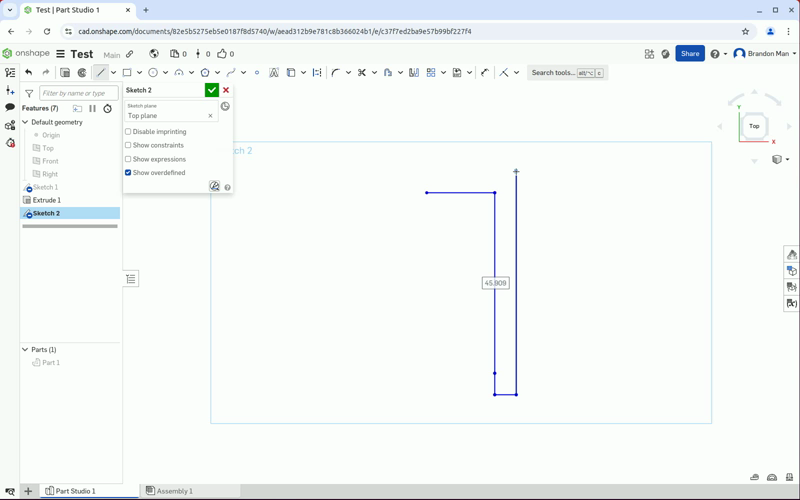
key_down(shift)
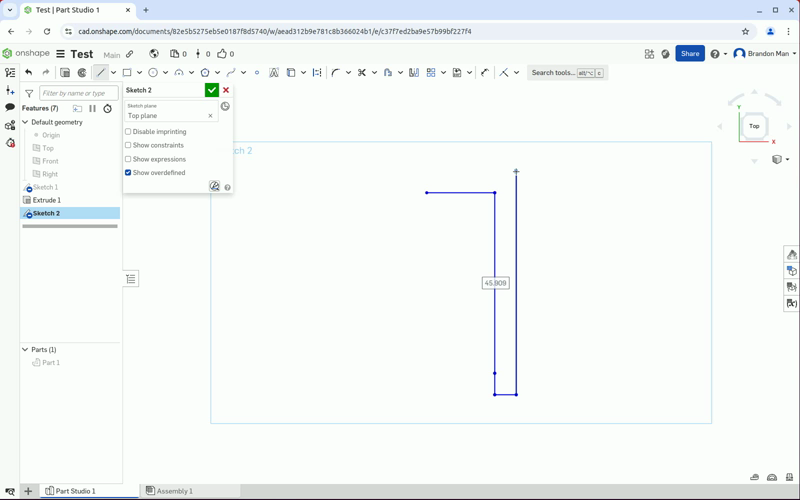
mouse_move(426, 171)
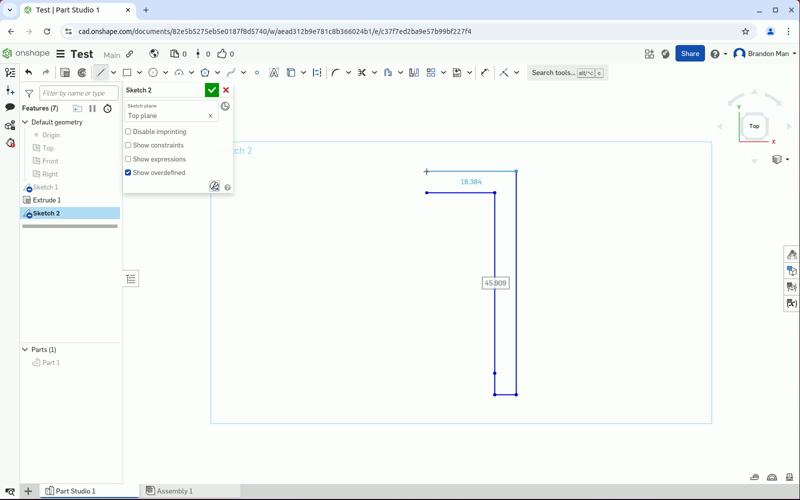
click(426, 171)
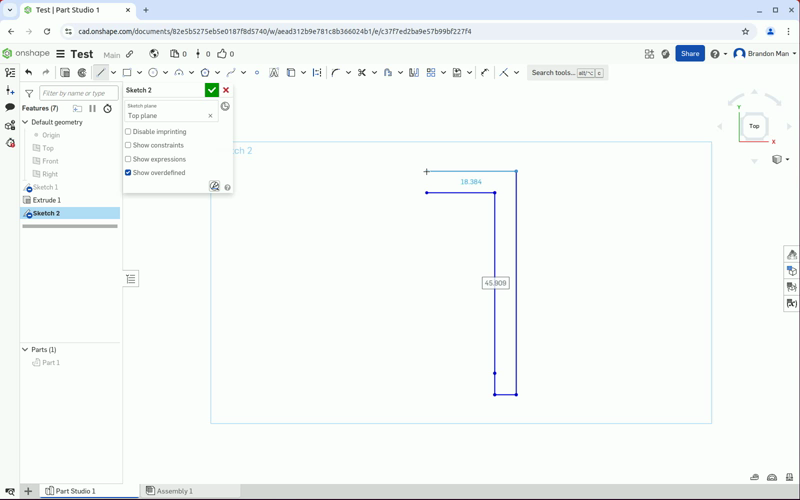
key_up(shift)
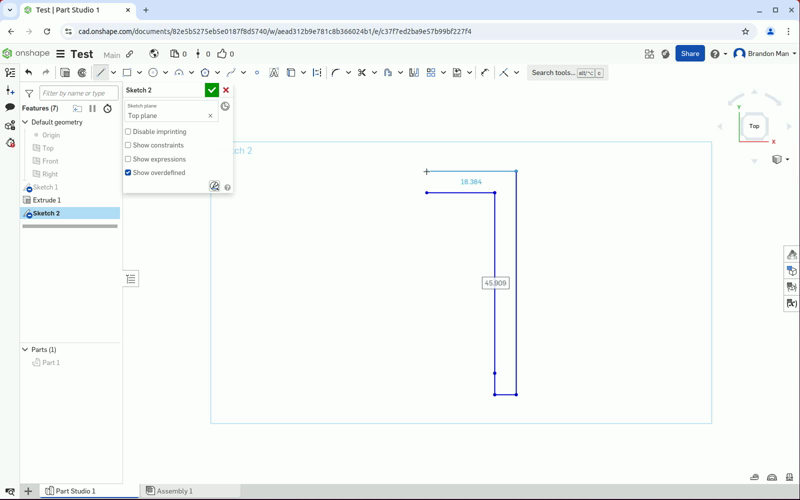
mouse_move(456, 171)
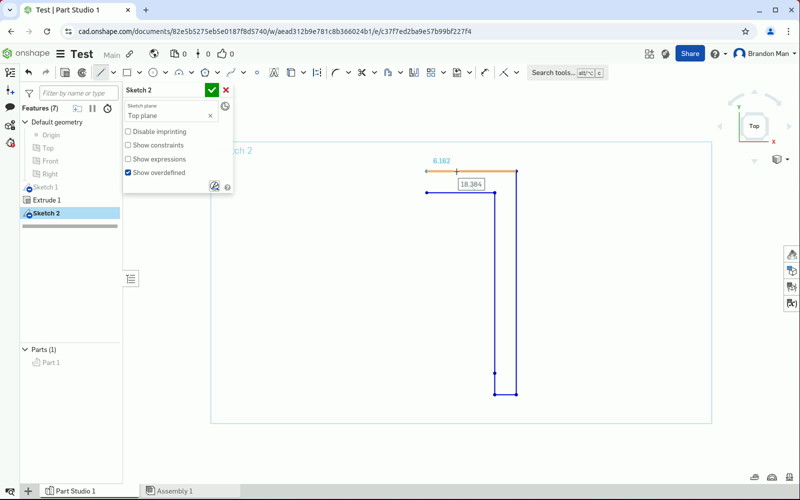
key_down(shift)
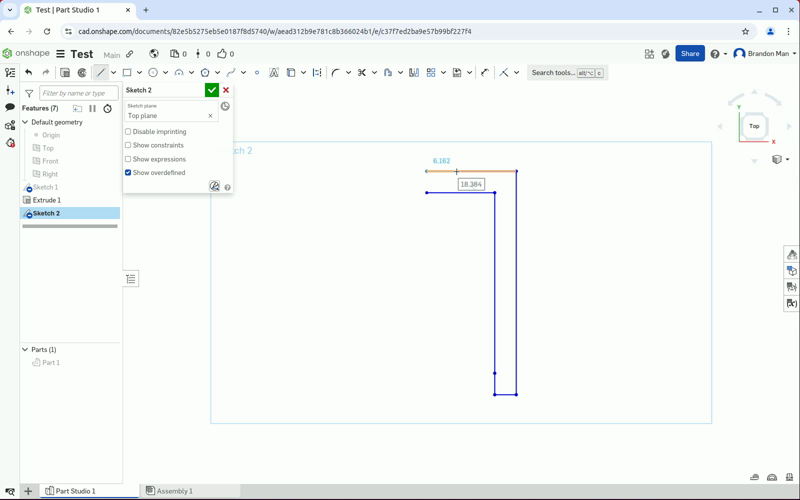
mouse_move(426, 192)
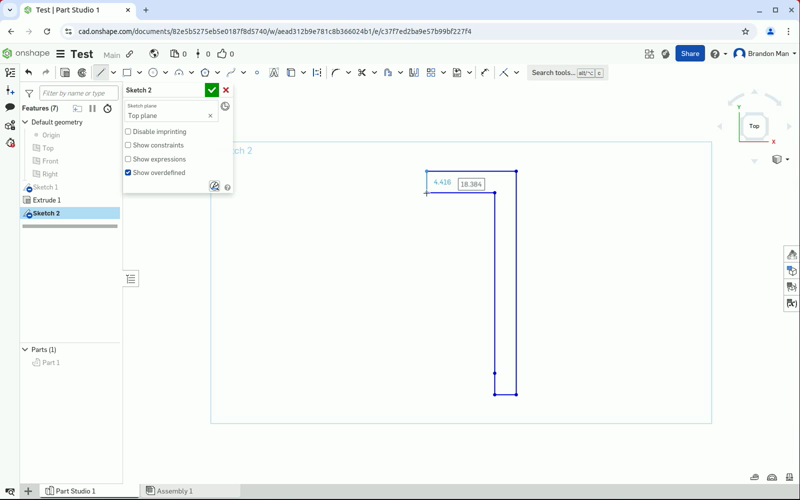
key_up(shift)
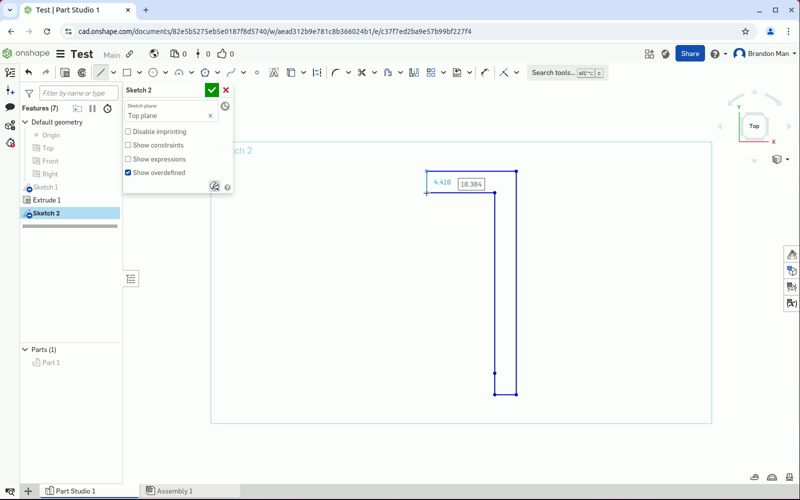
click(426, 192)
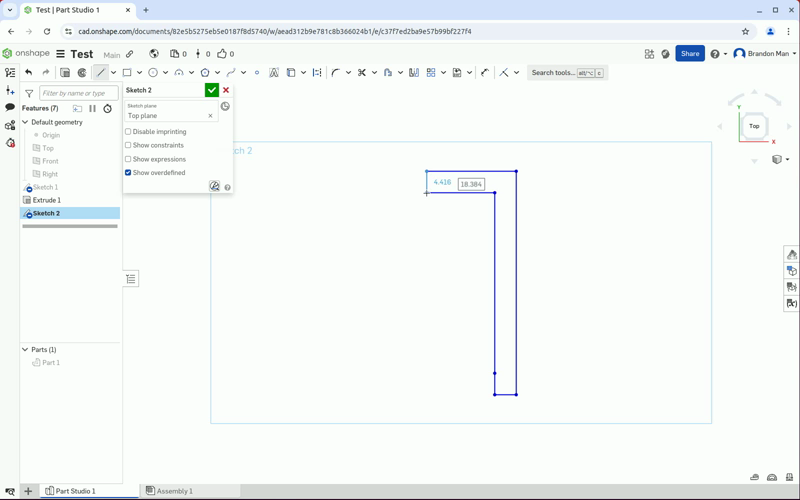
key(esc)
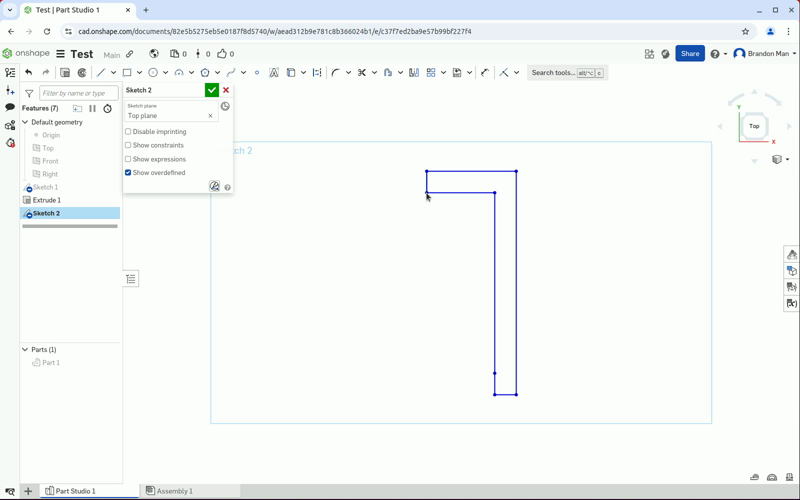
mouse_move(507, 294)
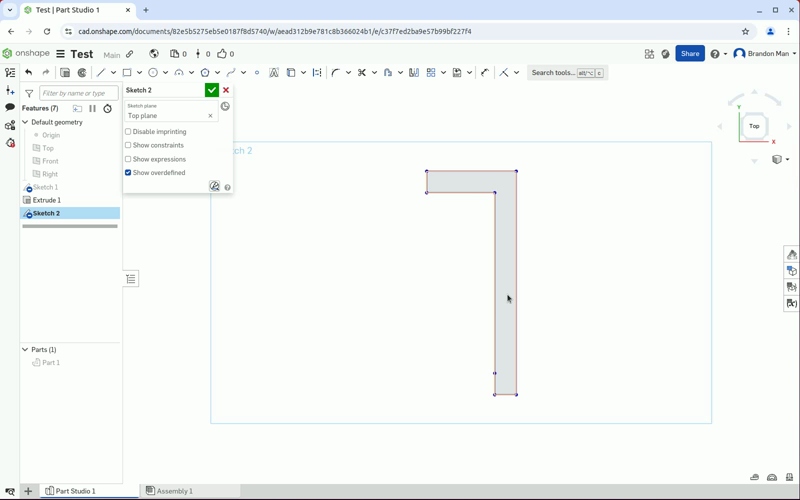
click(507, 294)
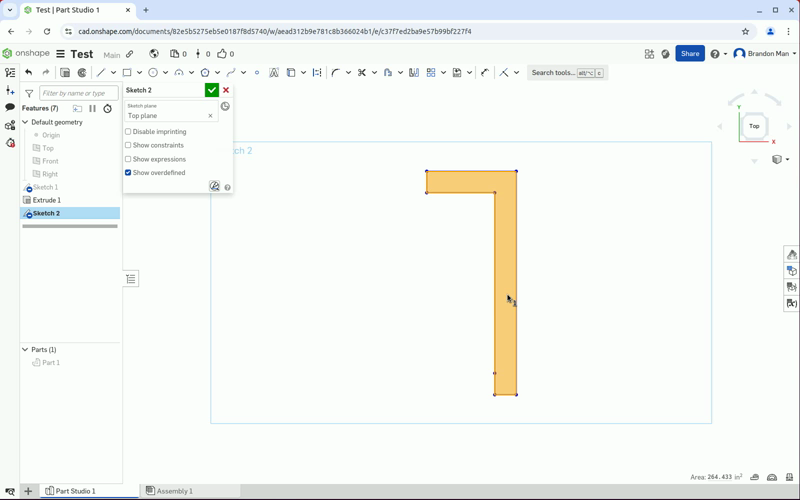
mouse_move(73, 352)
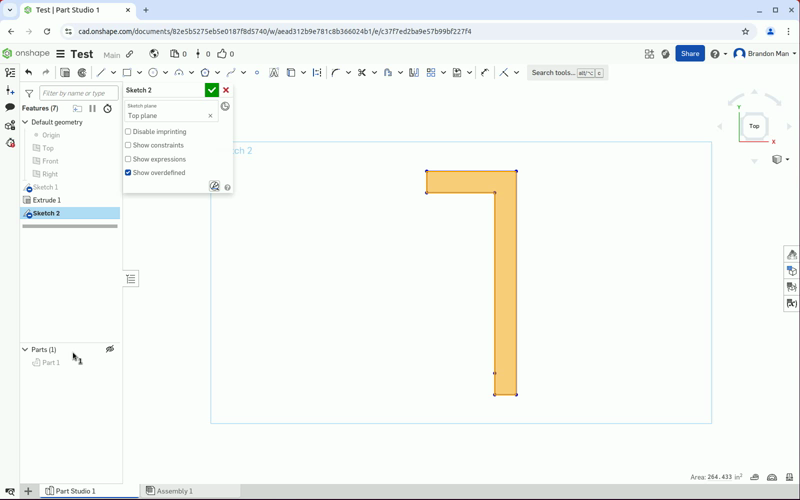
key(shift+y)
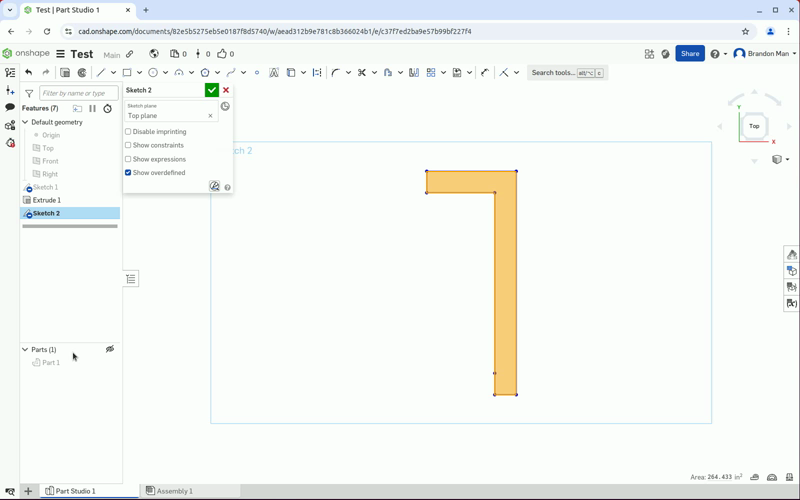
key(shift+e)
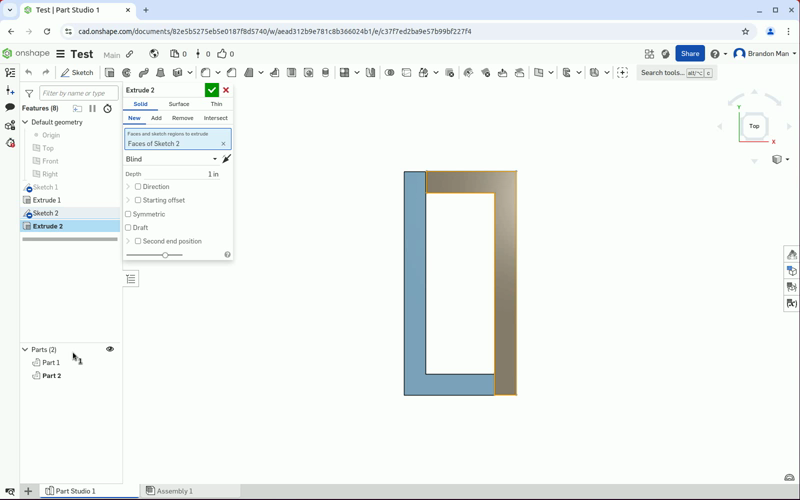
mouse_move(143, 106)
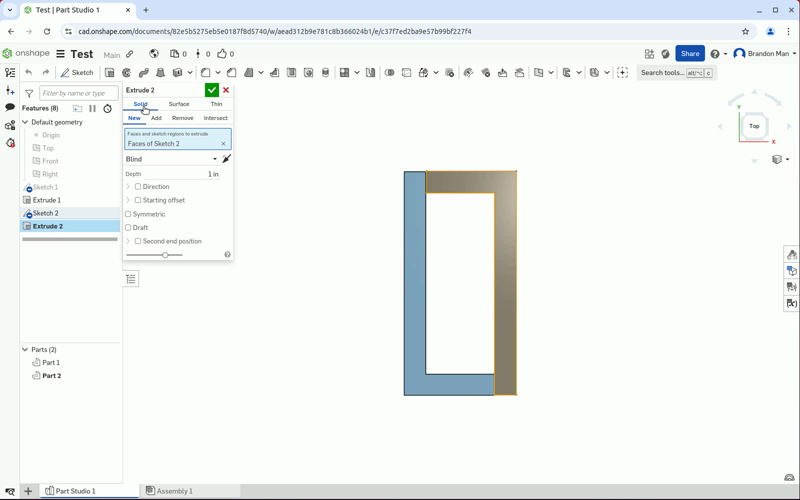
click(143, 106)
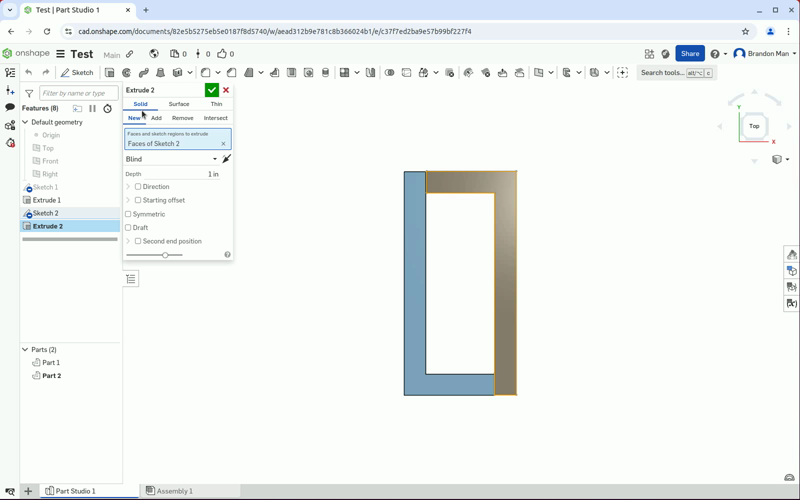
mouse_move(137, 120)
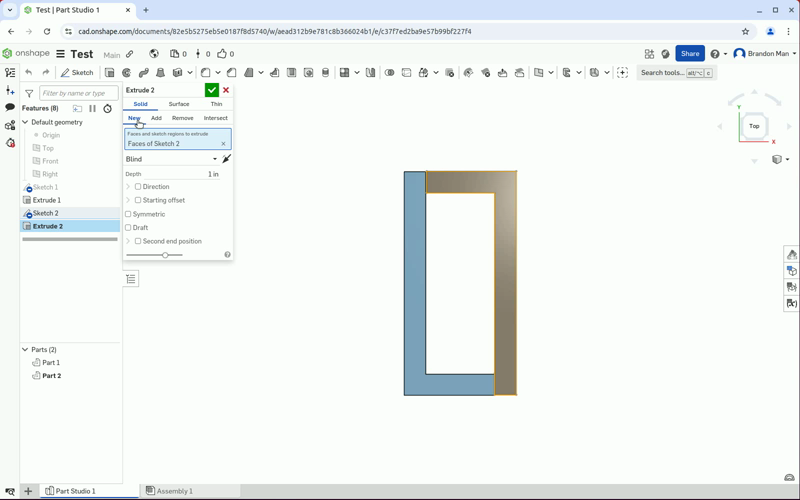
click(137, 120)
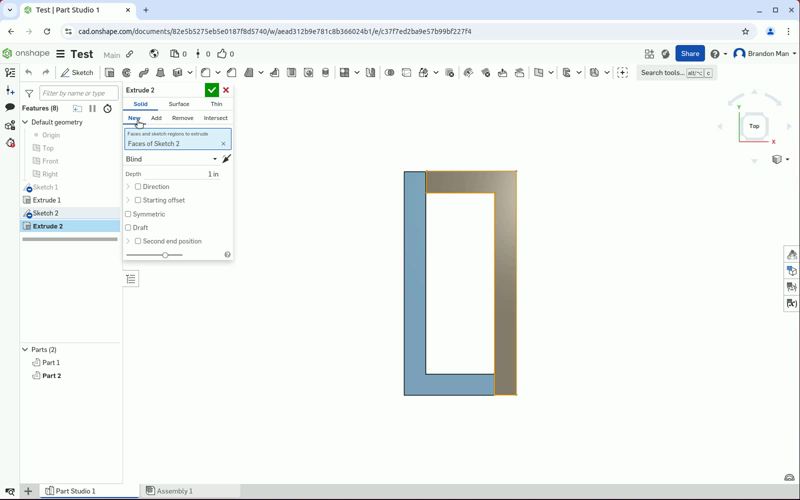
key(tab, 4)
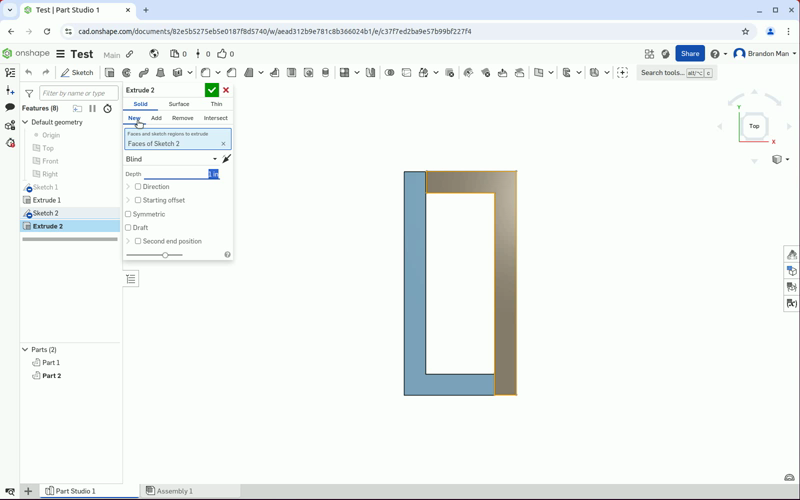
text(1.204)
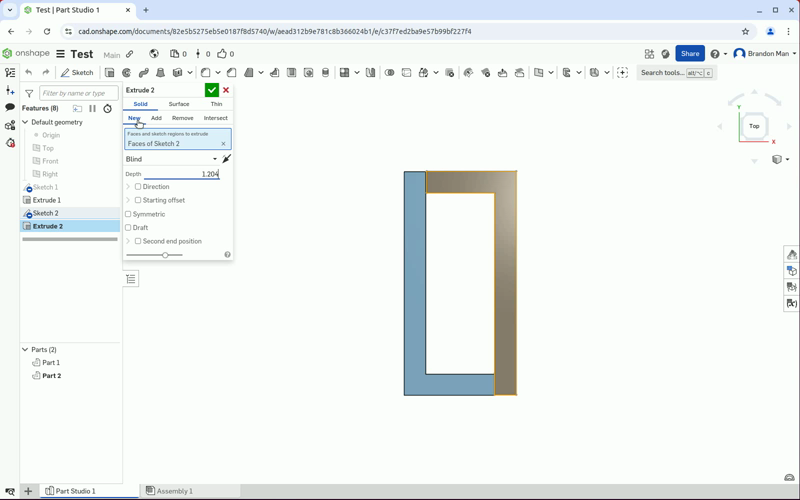
key(enter)
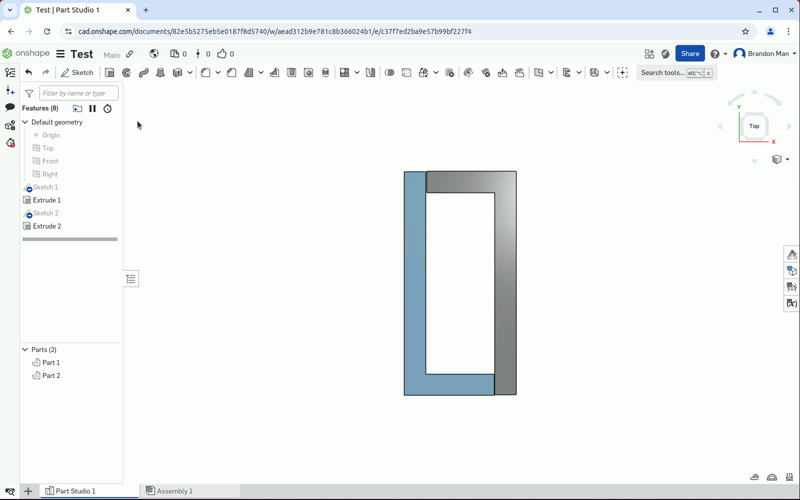
key(shift+h)
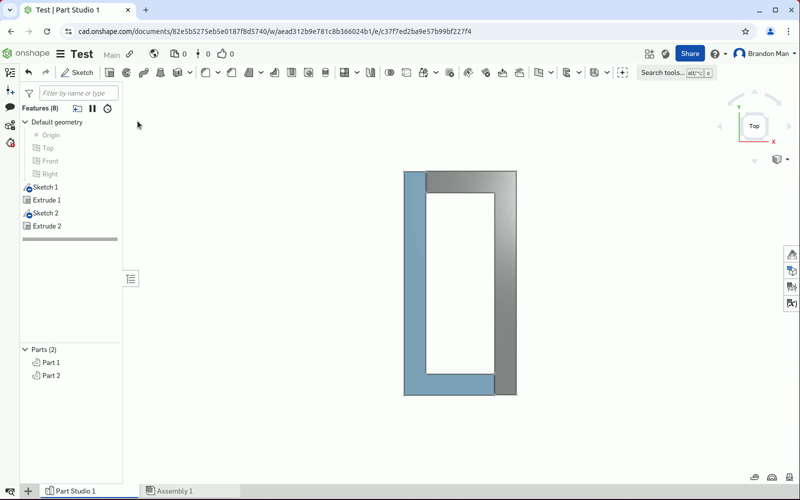
key(shift+h)
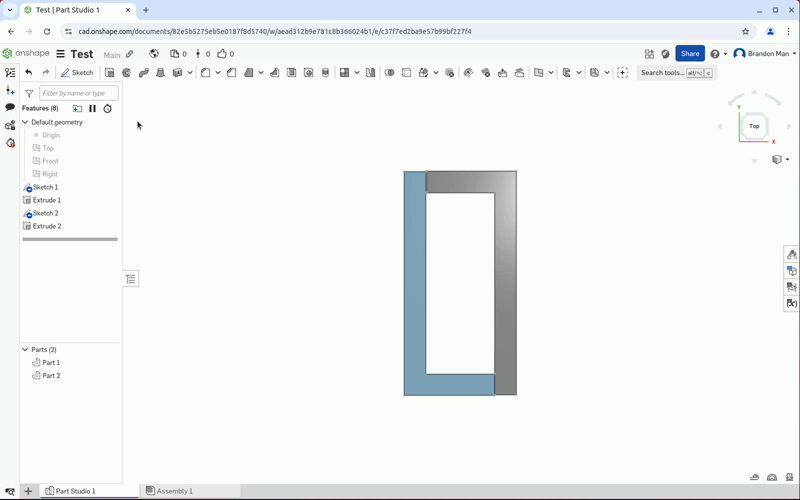
key(shift+7)
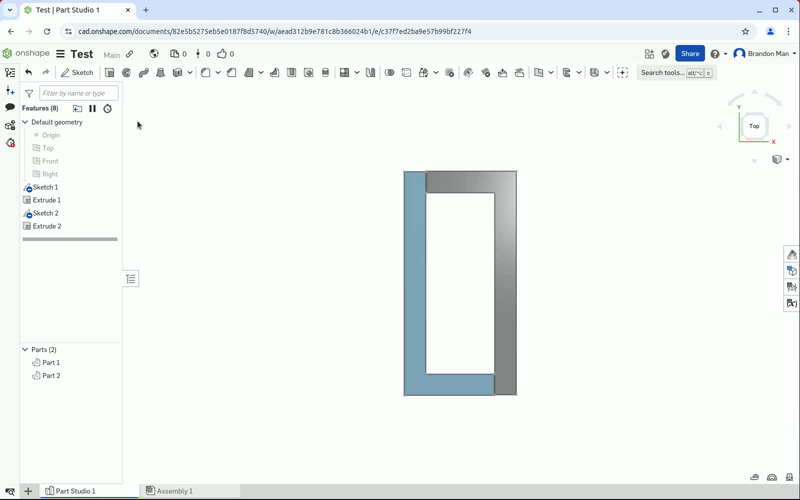
key(up, 3)
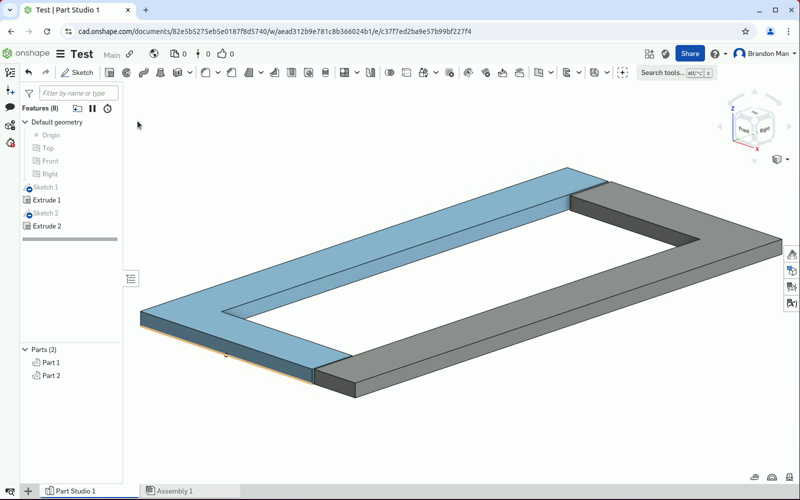
key(left, 3)
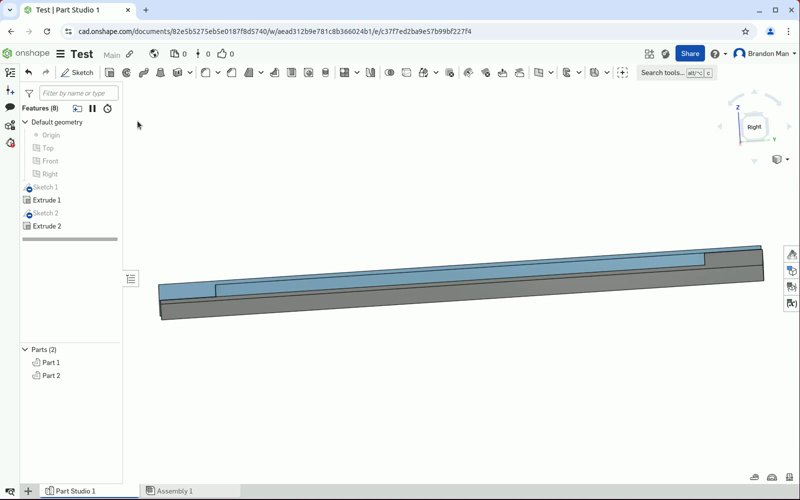
key(right, 3)
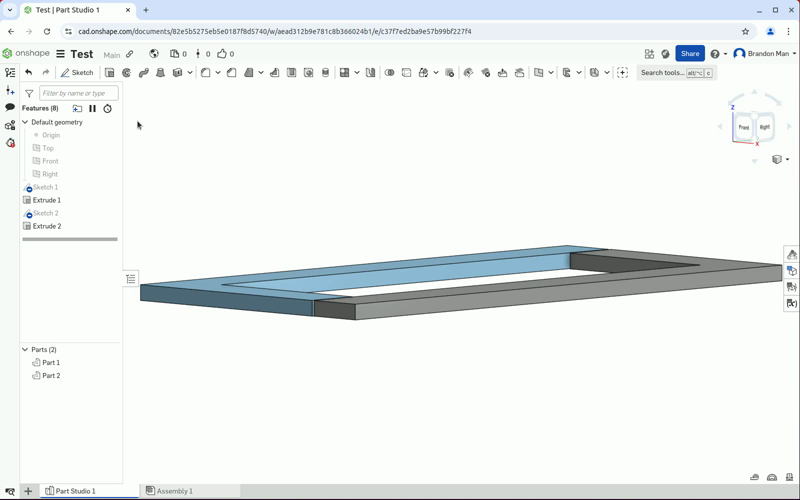
key(down, 3)
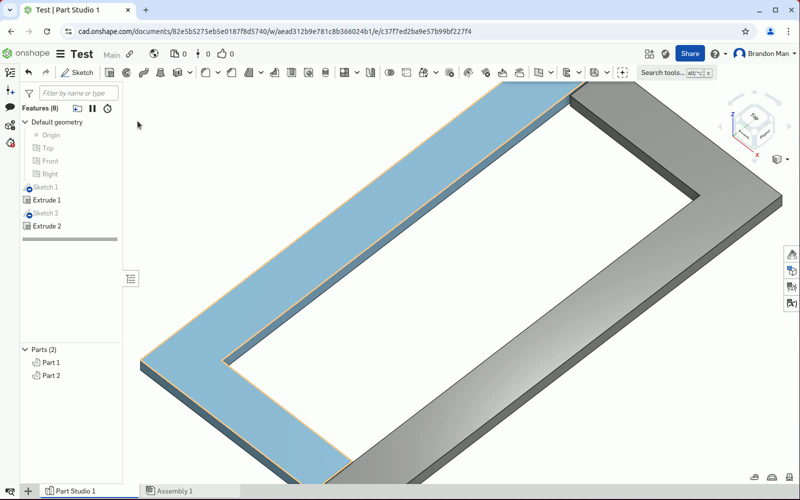
mouse_move(73, 189)
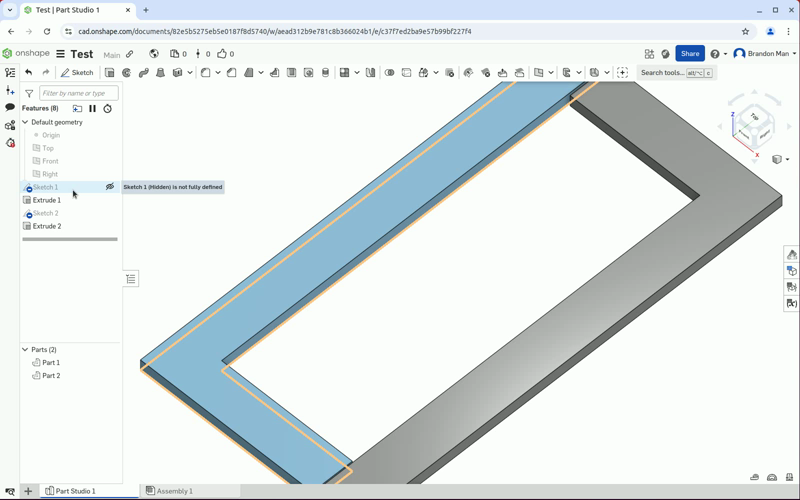
click(73, 189)